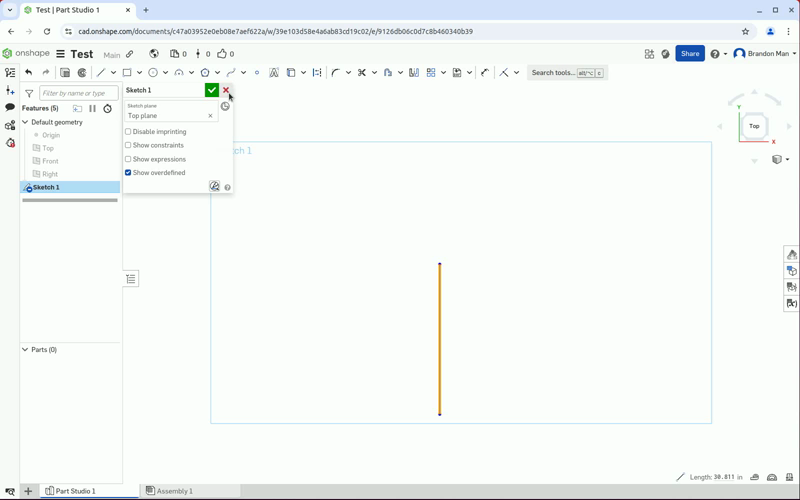
key(shift+h)
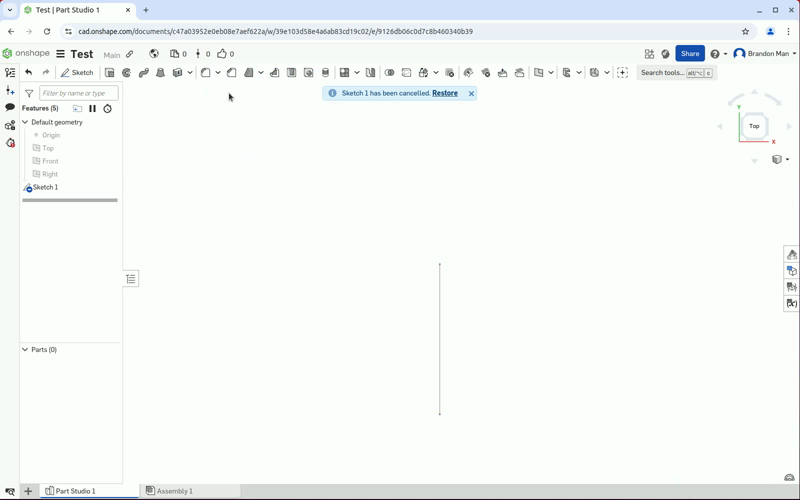
key(shift+s)
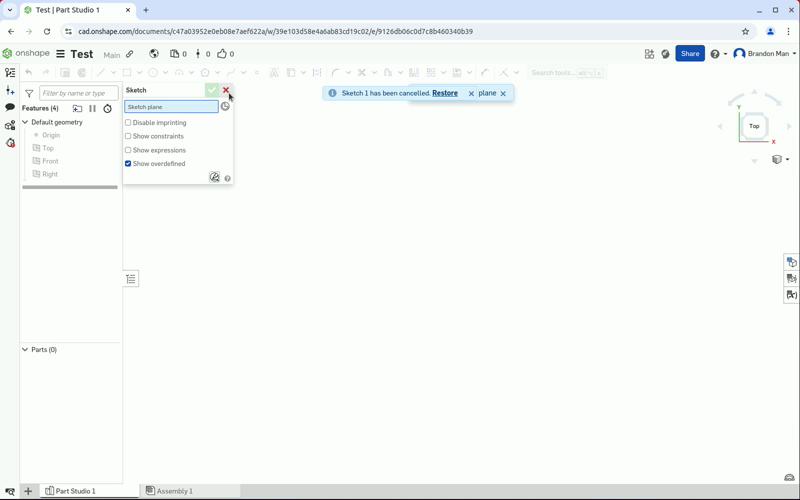
mouse_move(73, 150)
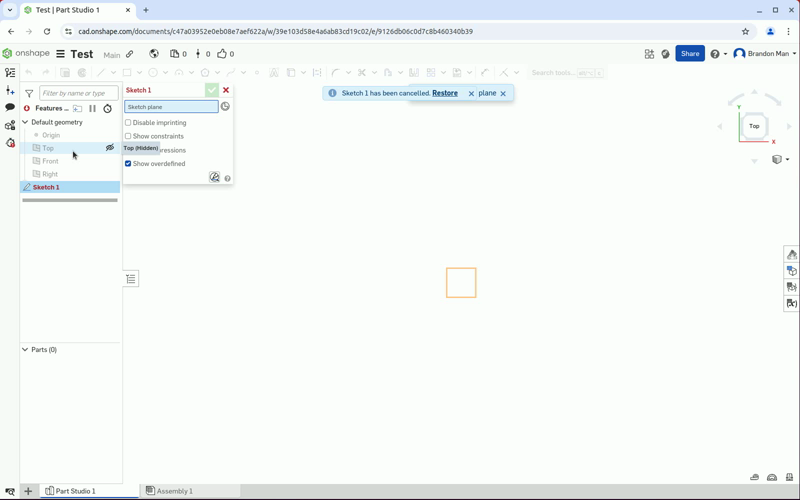
click(73, 150)
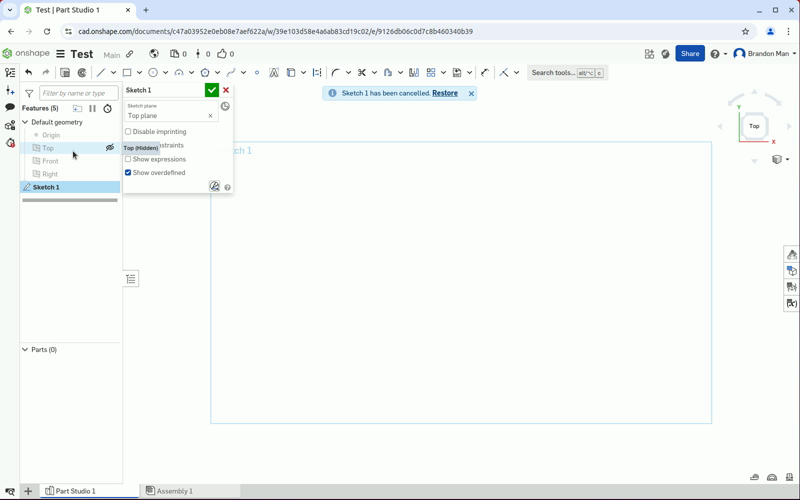
mouse_move(73, 352)
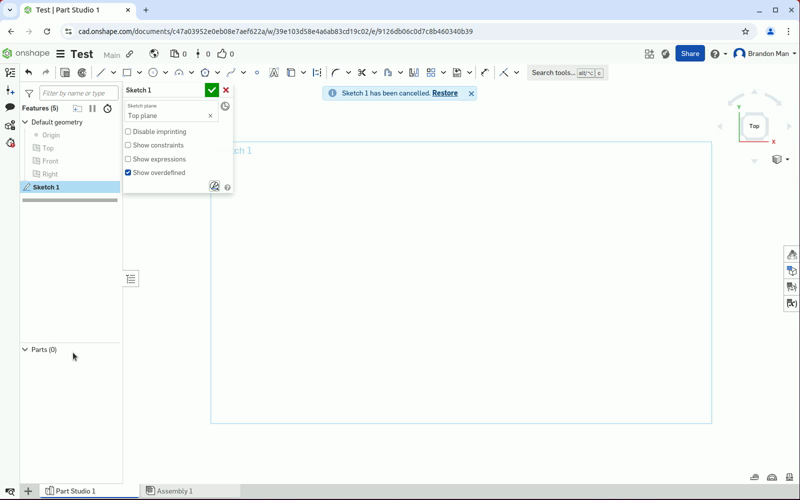
key(y)
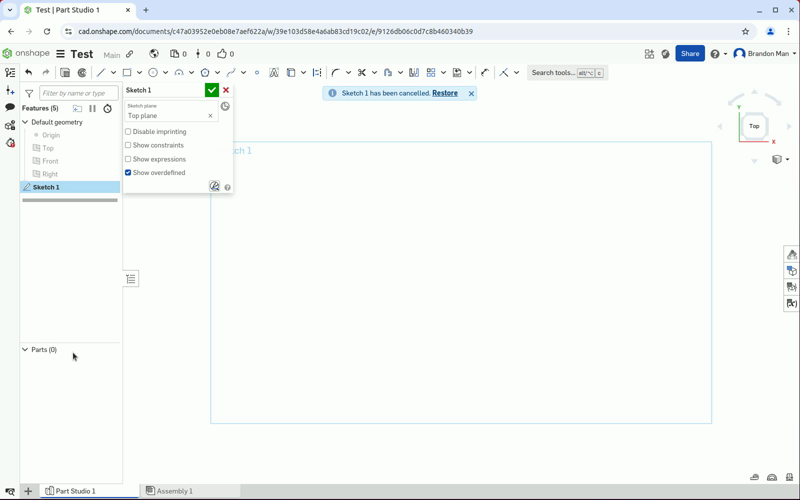
key(l)
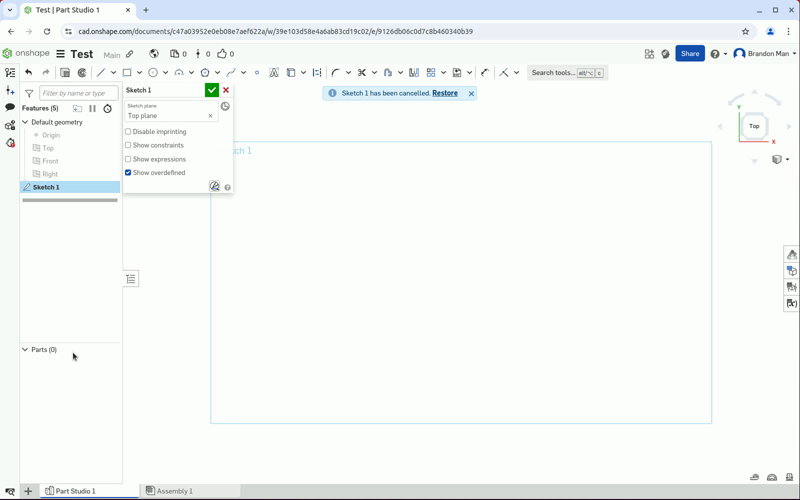
key_down(shift)
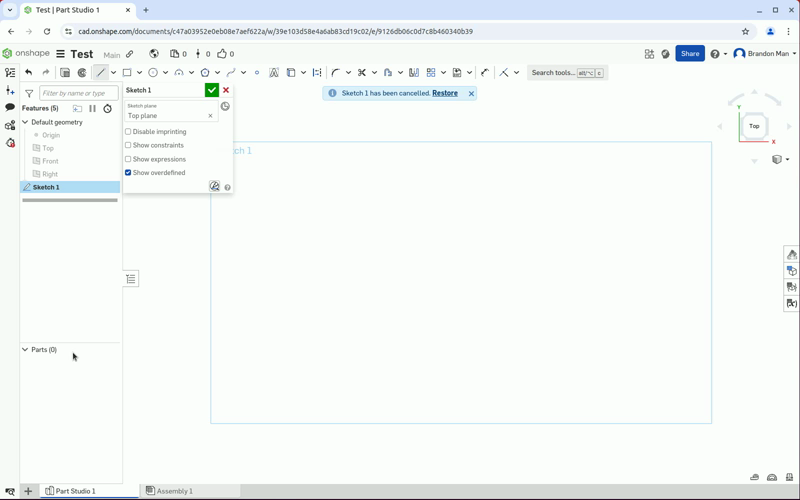
mouse_move(359, 282)
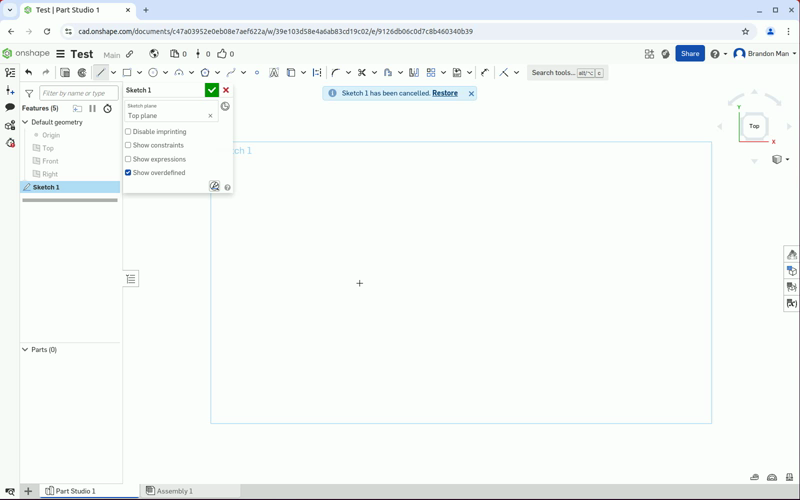
click(359, 282)
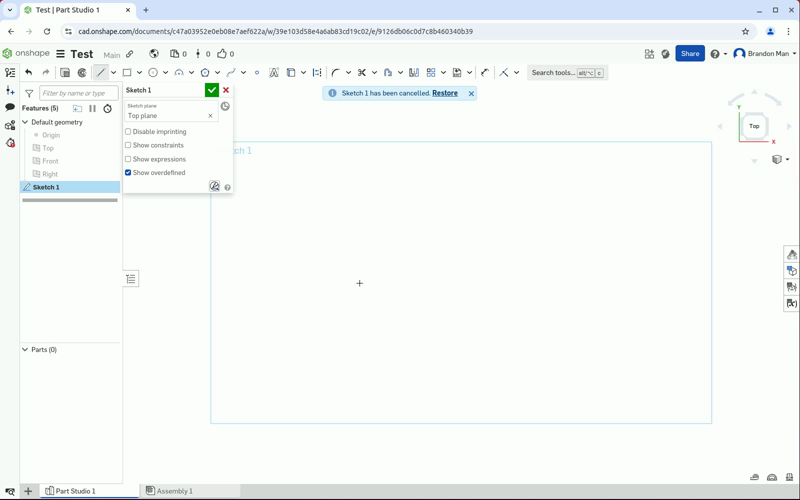
key_up(shift)
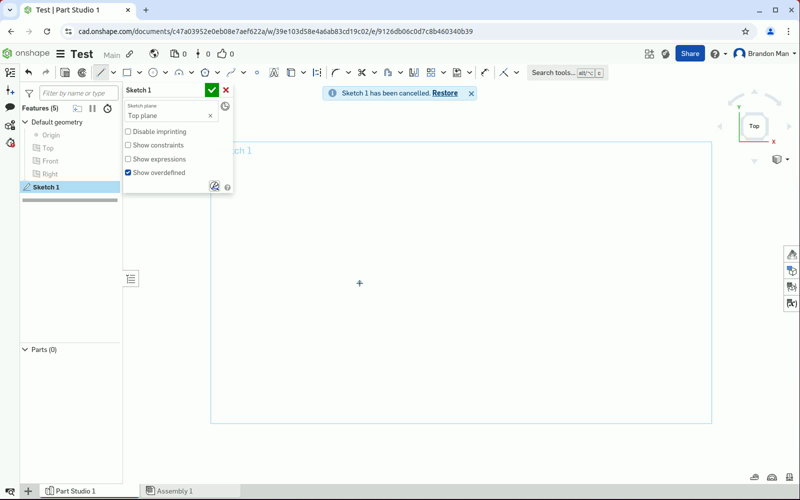
key_down(shift)
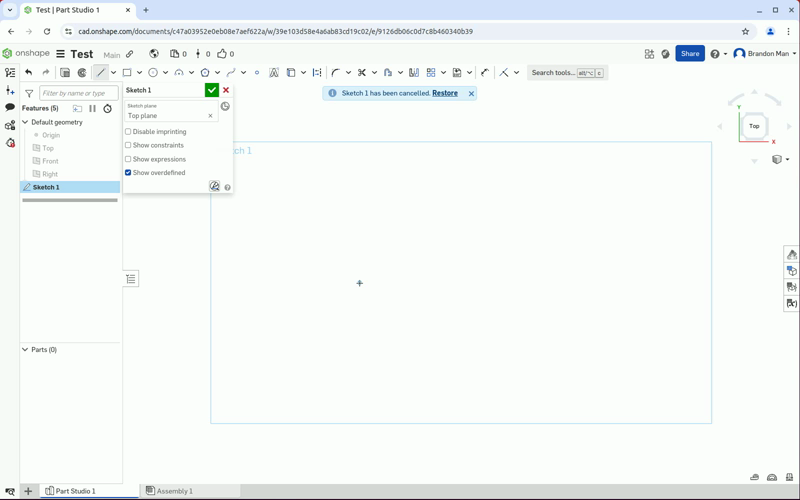
mouse_move(460, 282)
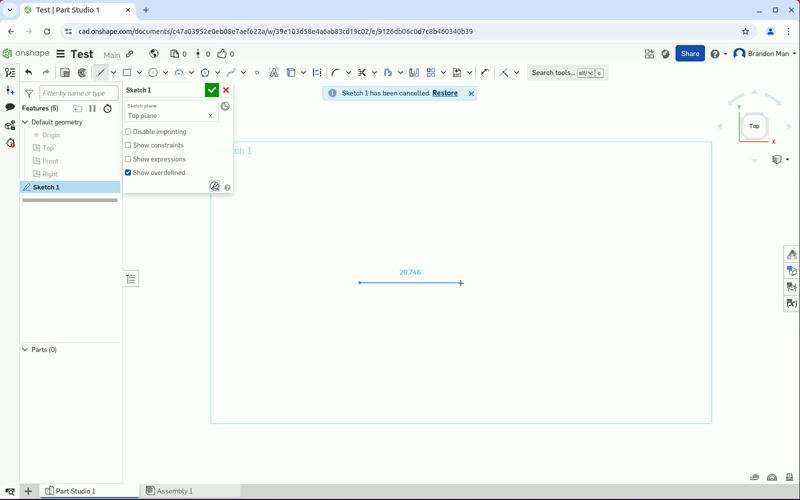
click(460, 282)
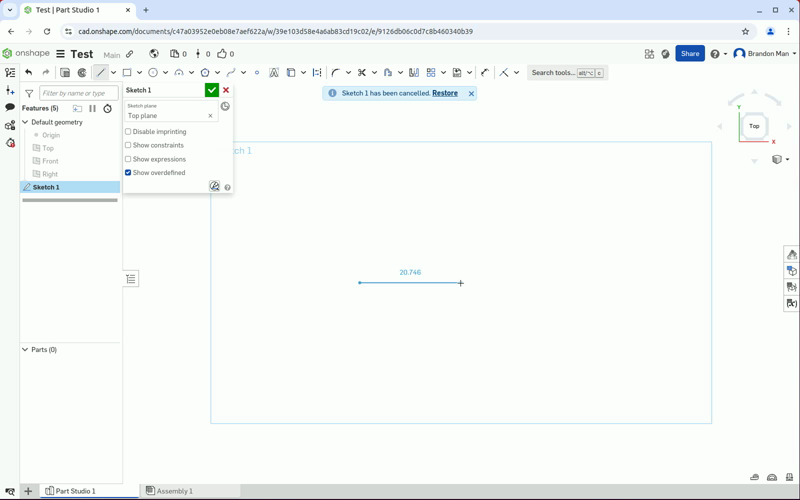
key_up(shift)
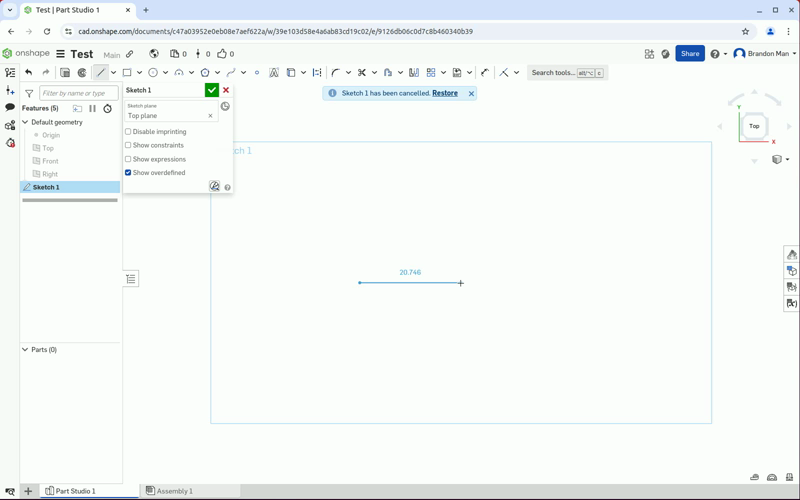
key_down(shift)
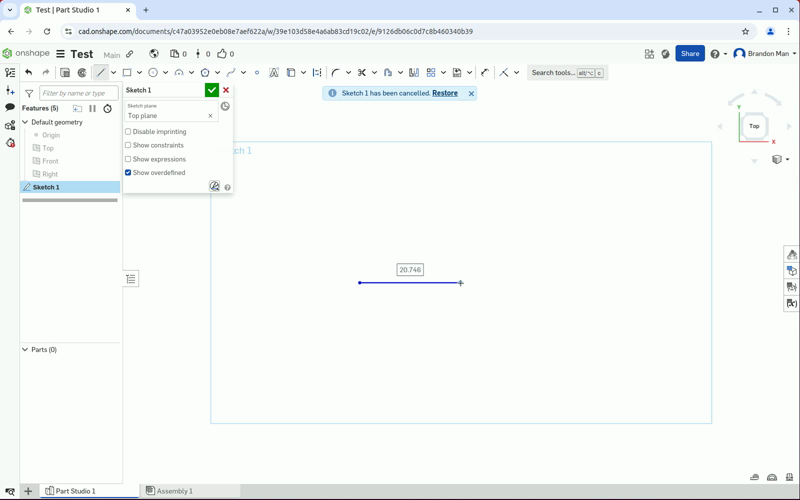
mouse_move(490, 282)
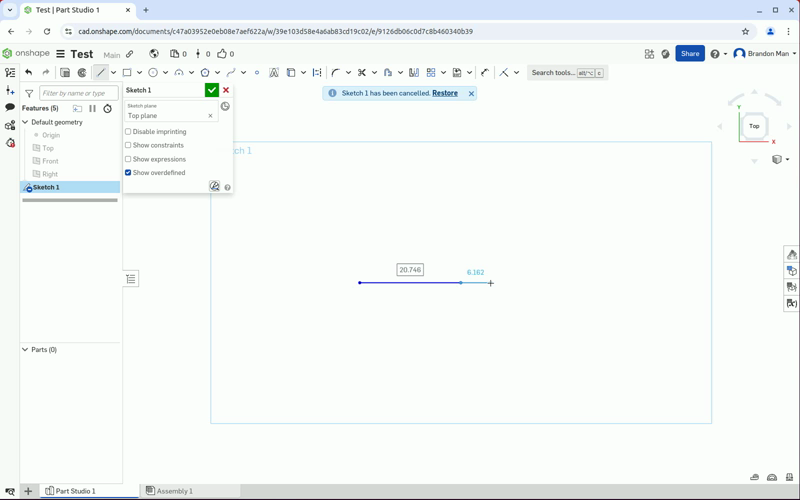
mouse_move(460, 231)
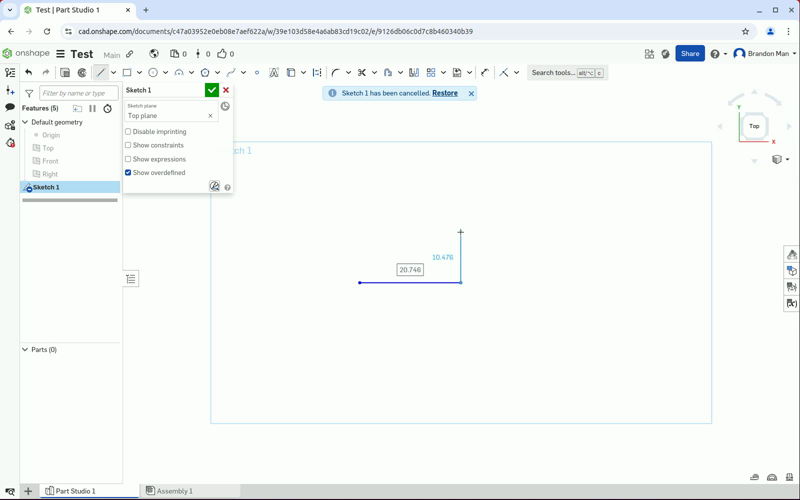
click(460, 231)
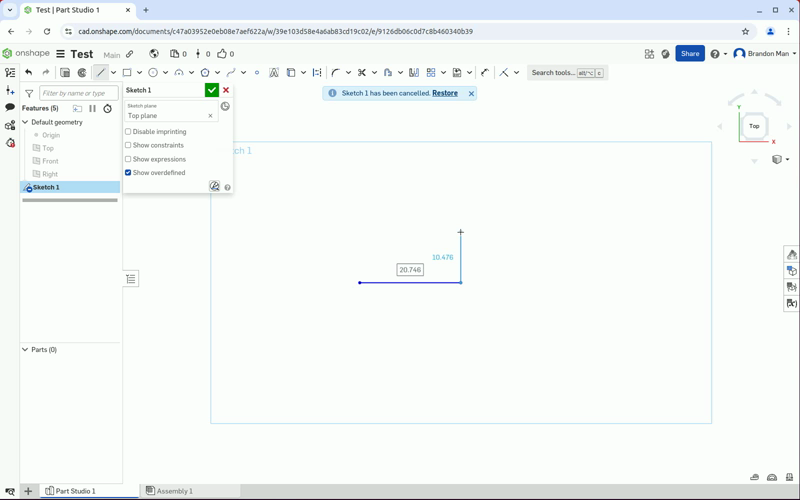
key_up(shift)
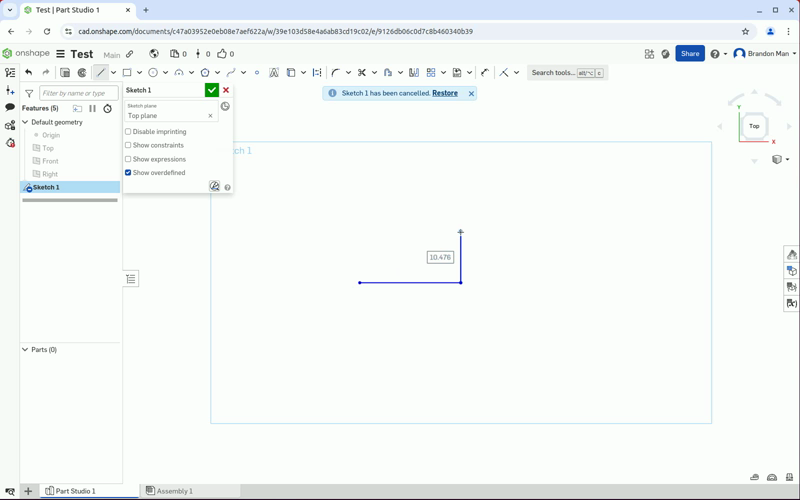
key_down(shift)
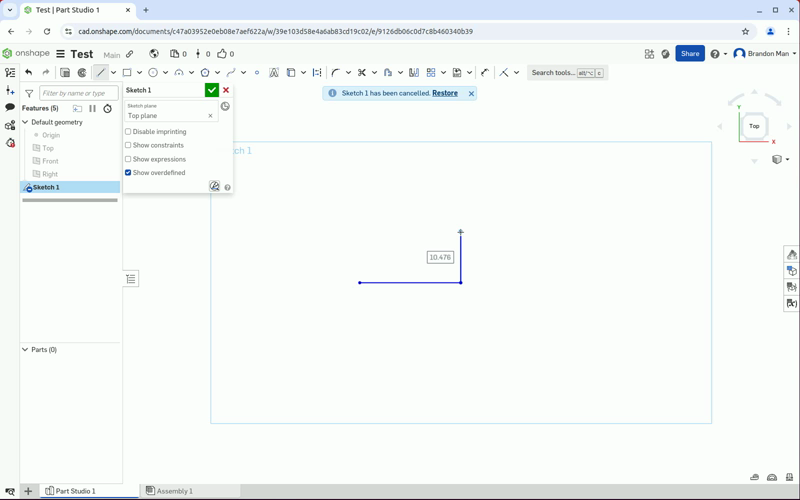
mouse_move(359, 231)
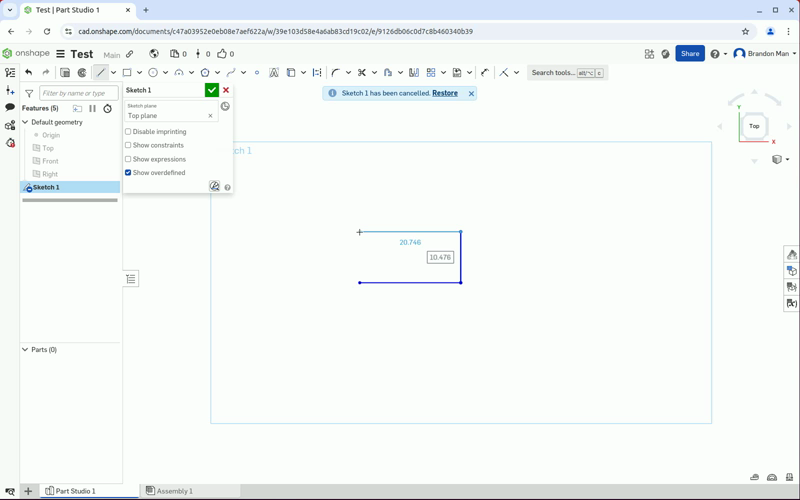
click(359, 231)
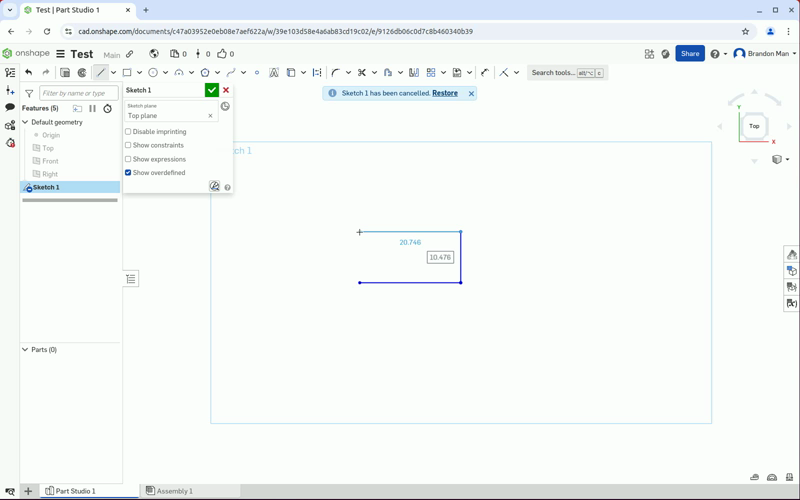
key_up(shift)
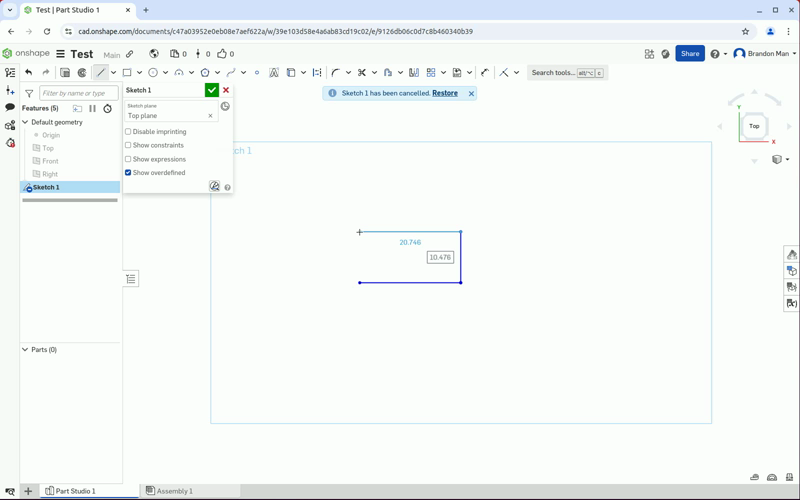
mouse_move(389, 231)
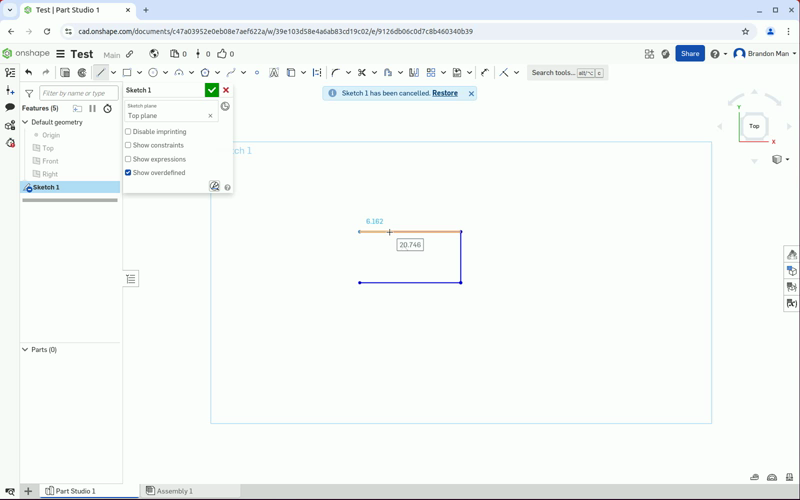
key_down(shift)
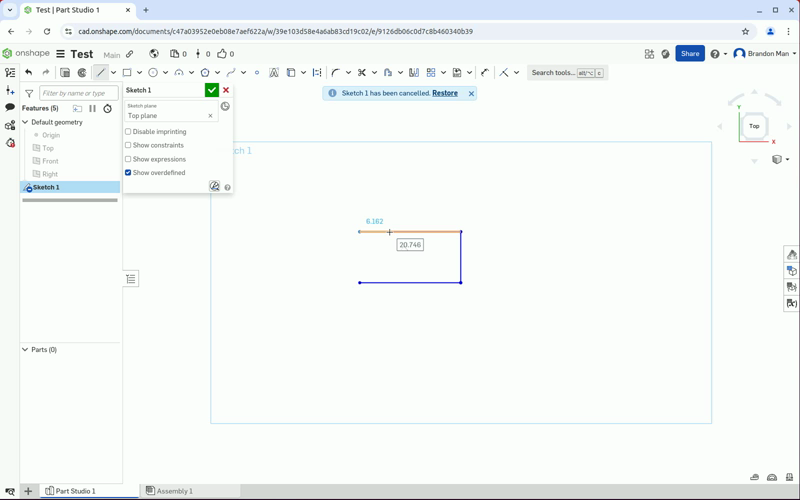
mouse_move(359, 282)
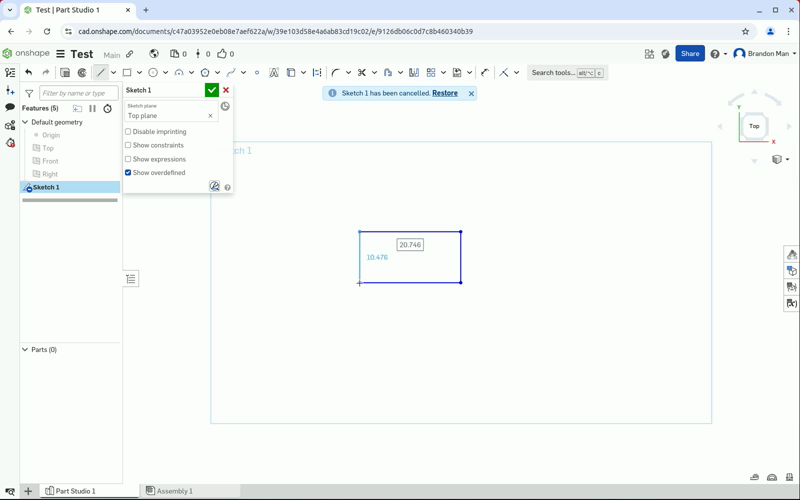
key_up(shift)
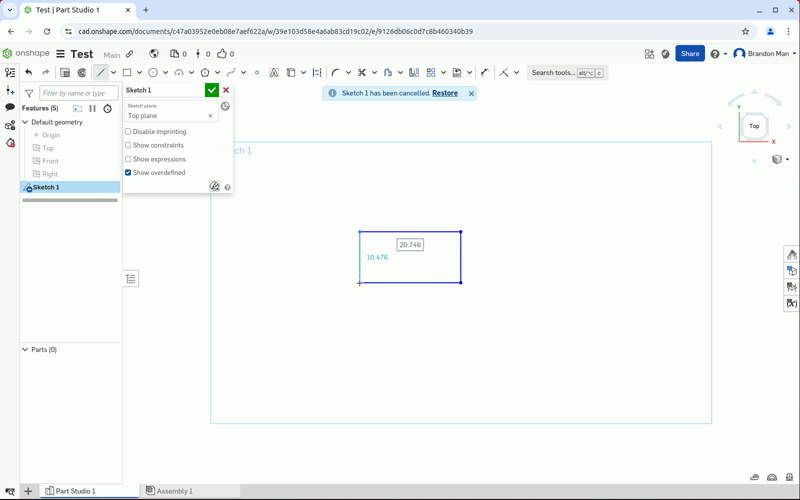
click(359, 282)
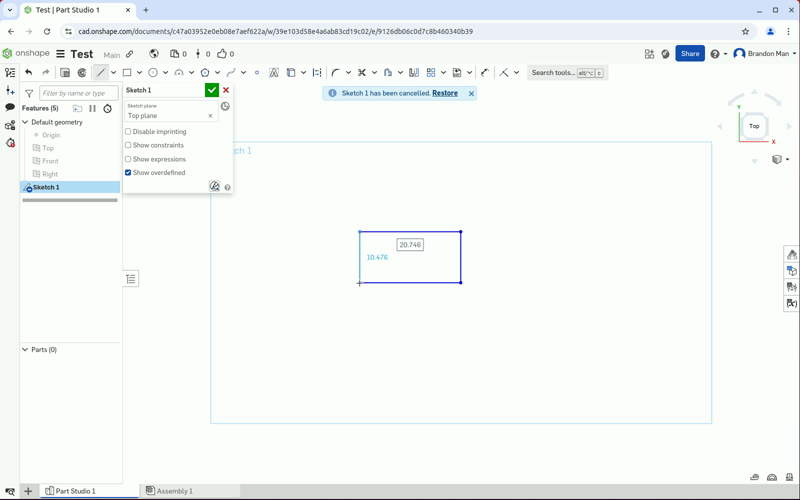
key(esc)
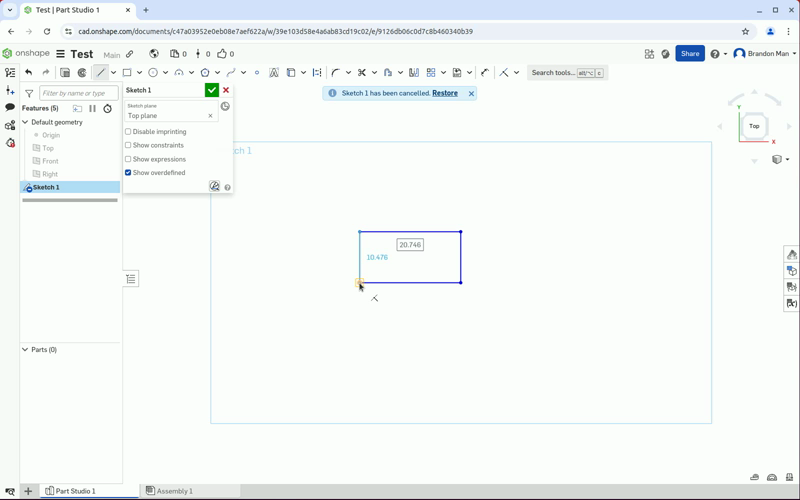
mouse_move(419, 239)
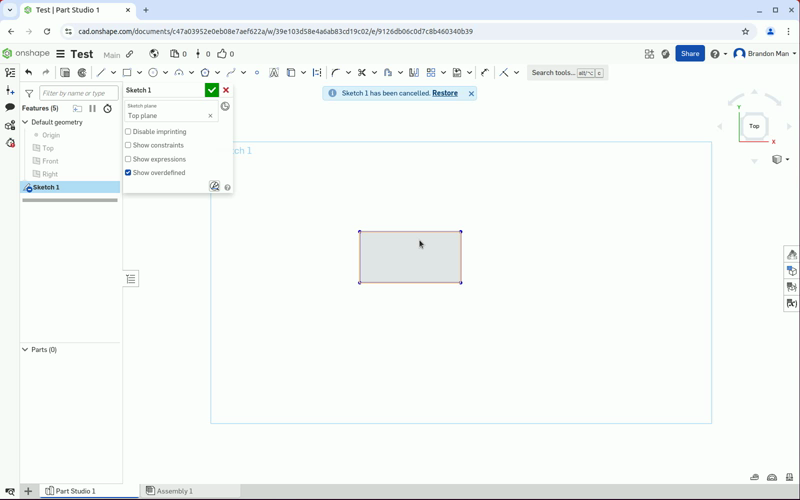
click(419, 239)
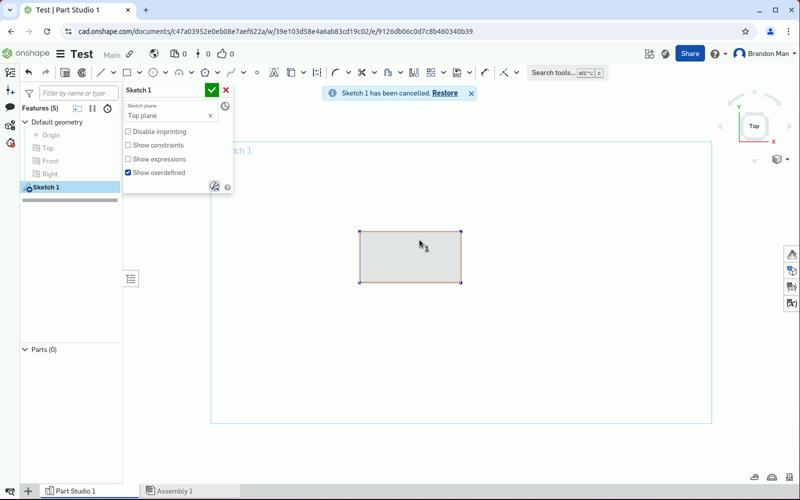
mouse_move(73, 352)
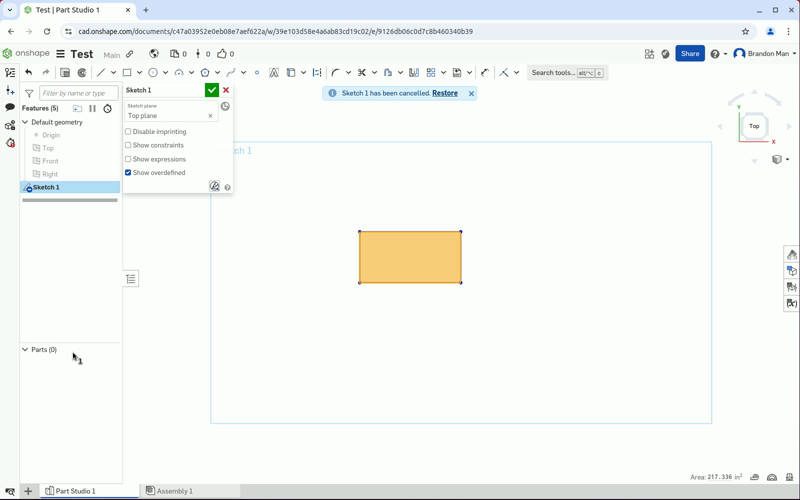
key(shift+y)
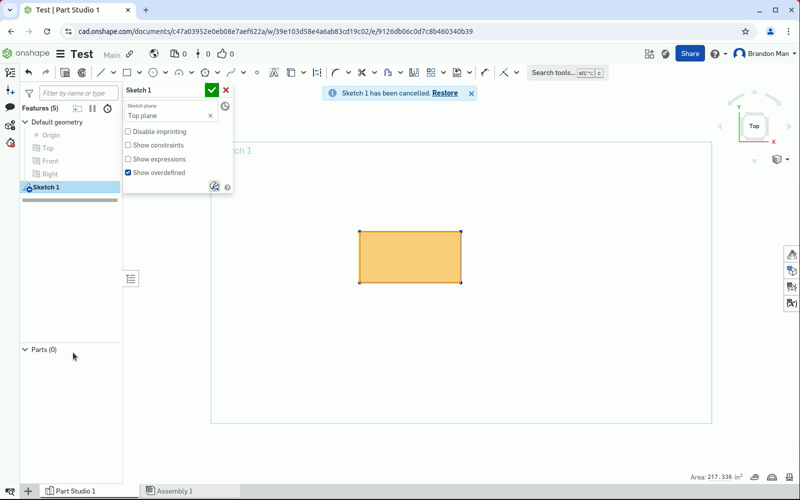
key(shift+e)
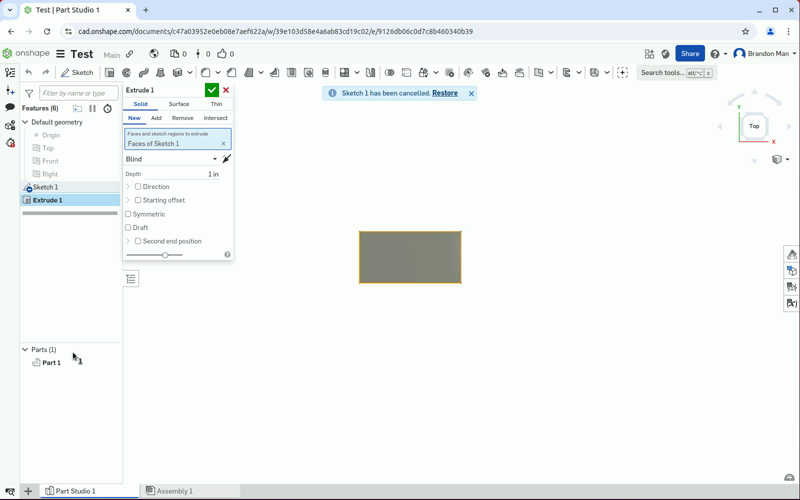
mouse_move(143, 106)
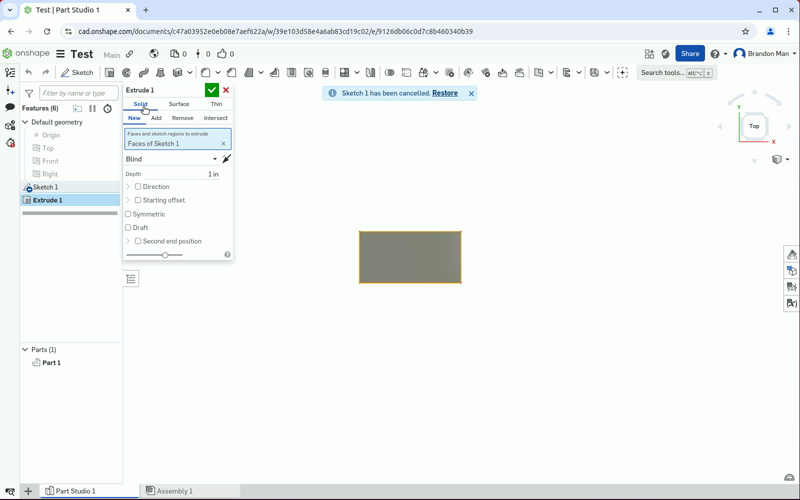
click(143, 106)
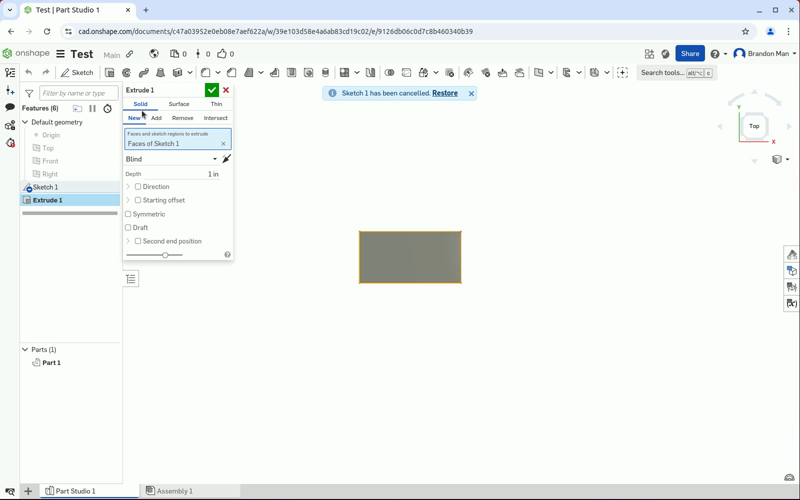
mouse_move(137, 120)
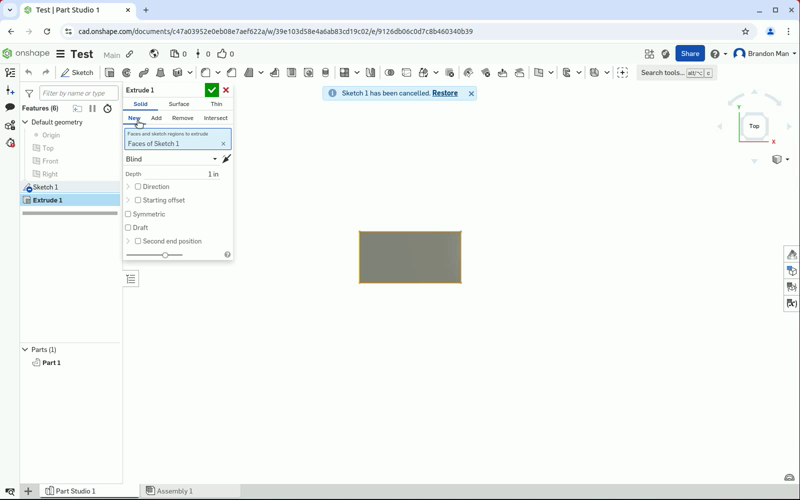
click(137, 120)
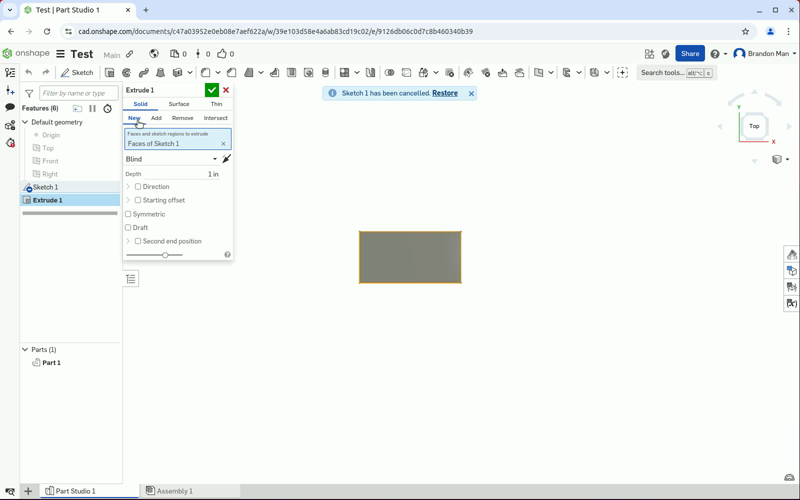
key(tab, 4)
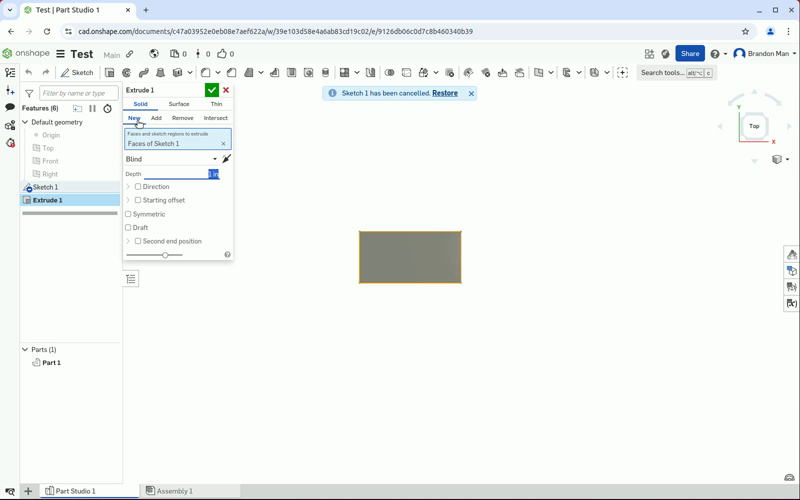
text(0.722)
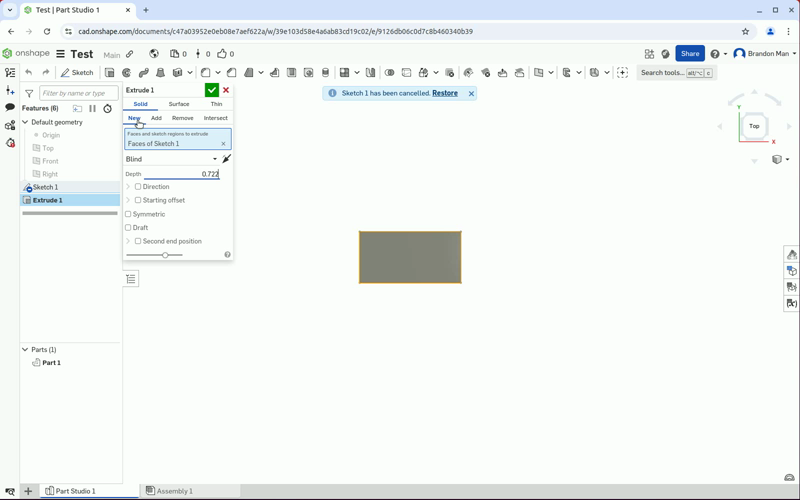
key(enter)
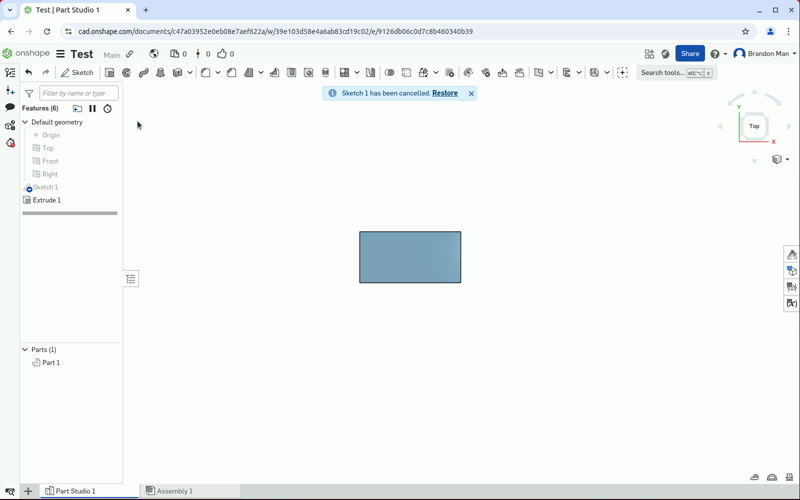
key(shift+h)
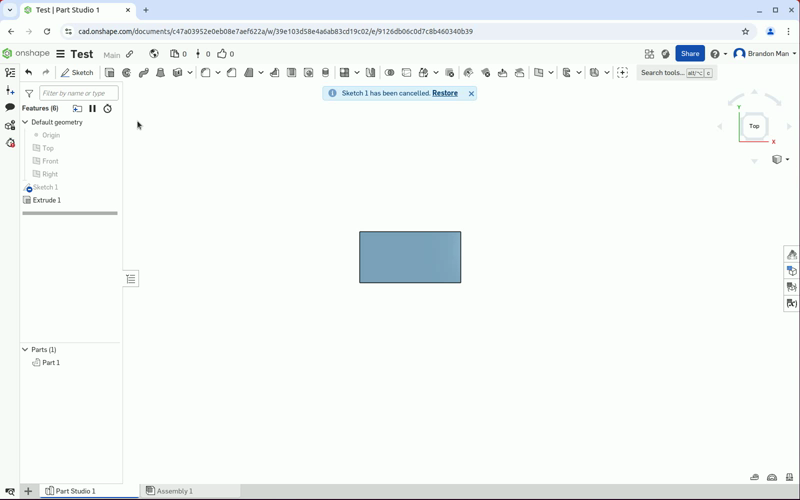
key(shift+h)
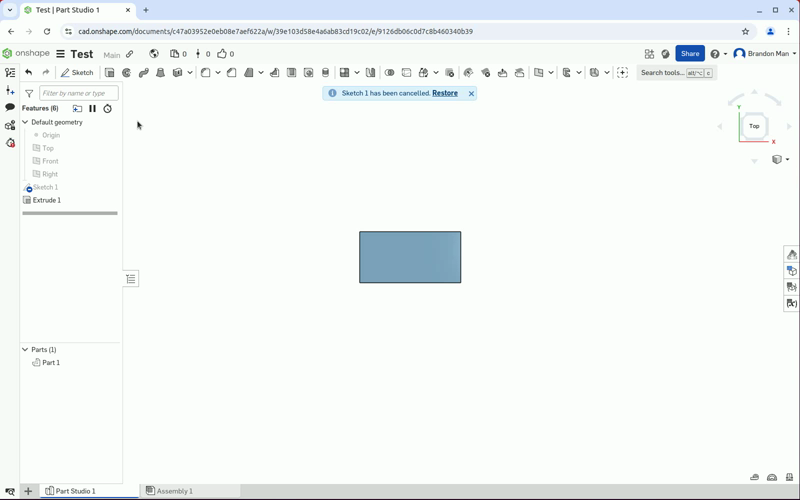
mouse_move(73, 189)
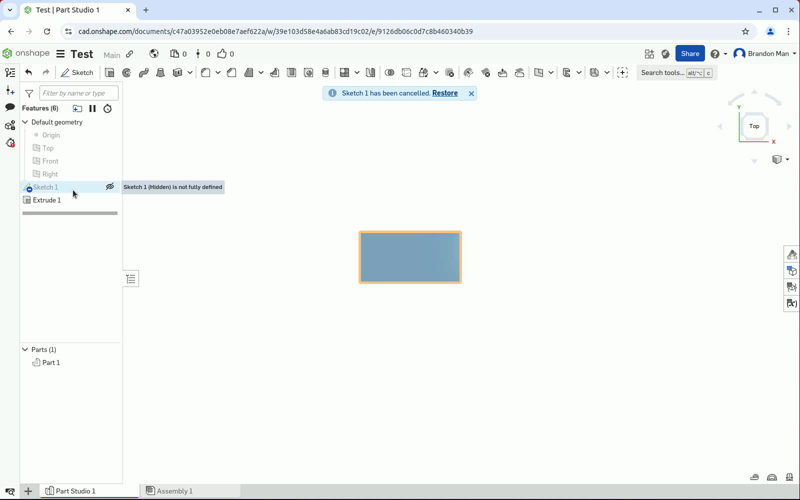
click(73, 189)
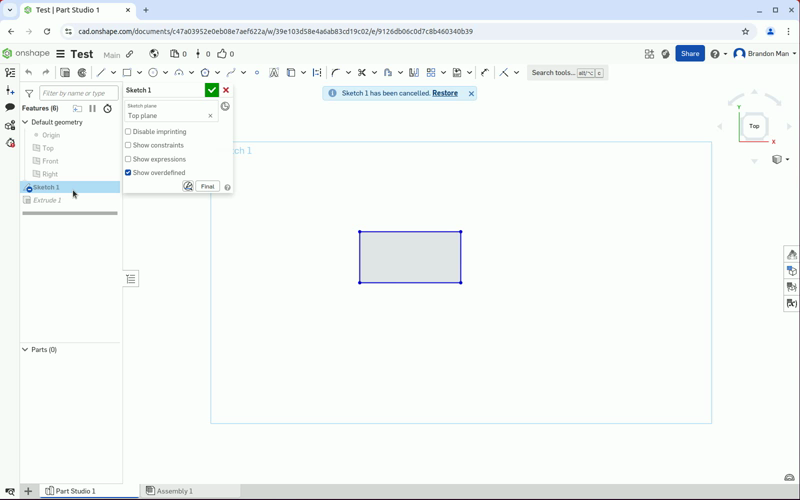
mouse_move(229, 92)
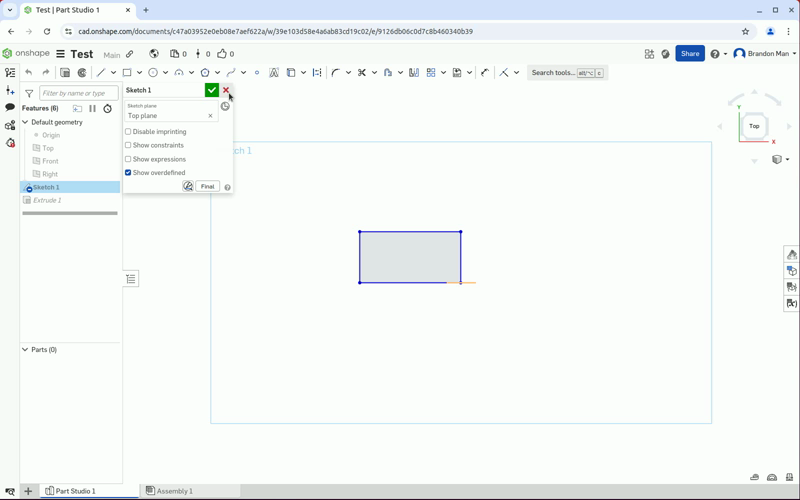
click(229, 92)
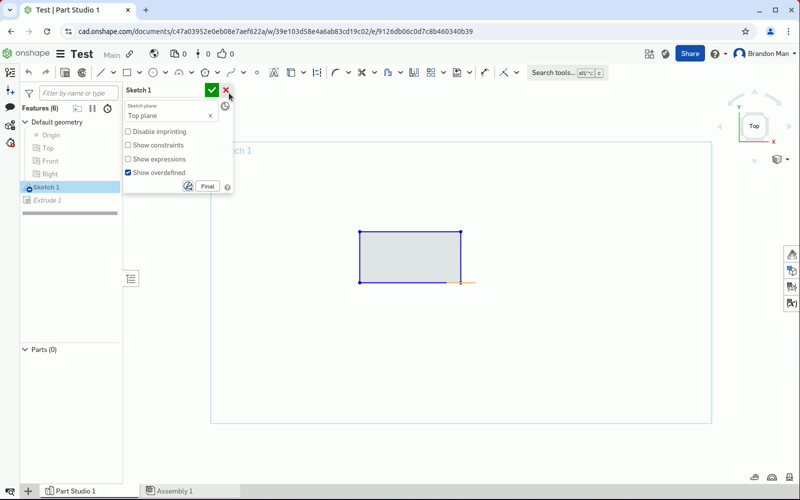
key(shift+s)
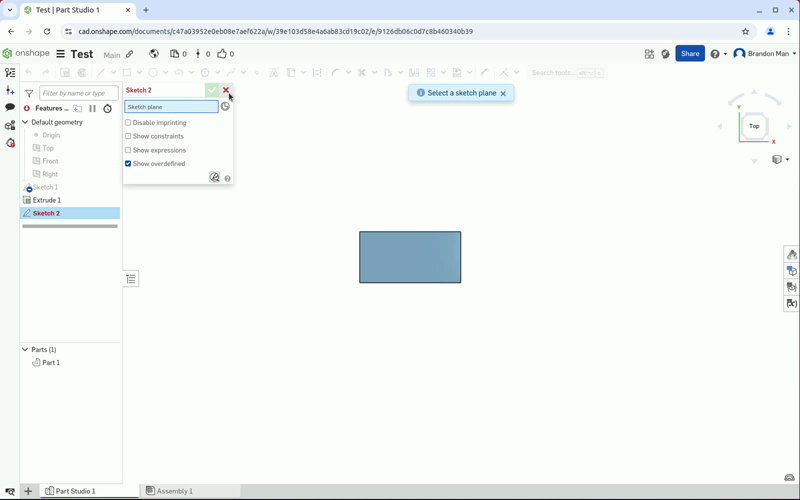
mouse_move(73, 150)
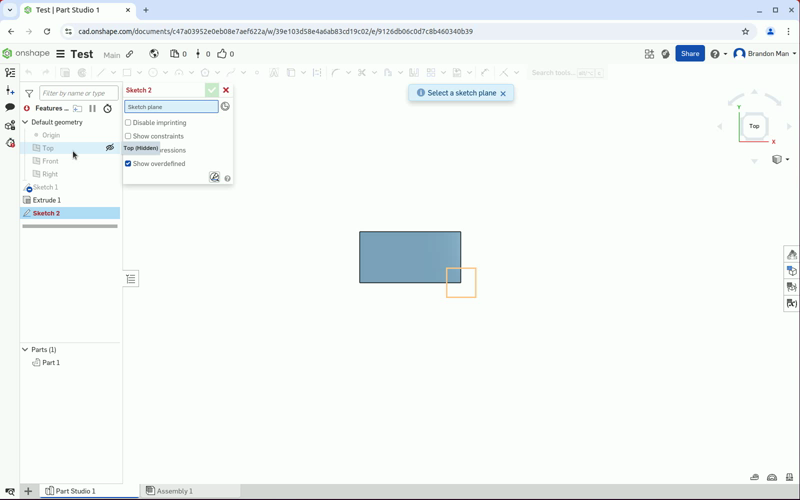
click(73, 150)
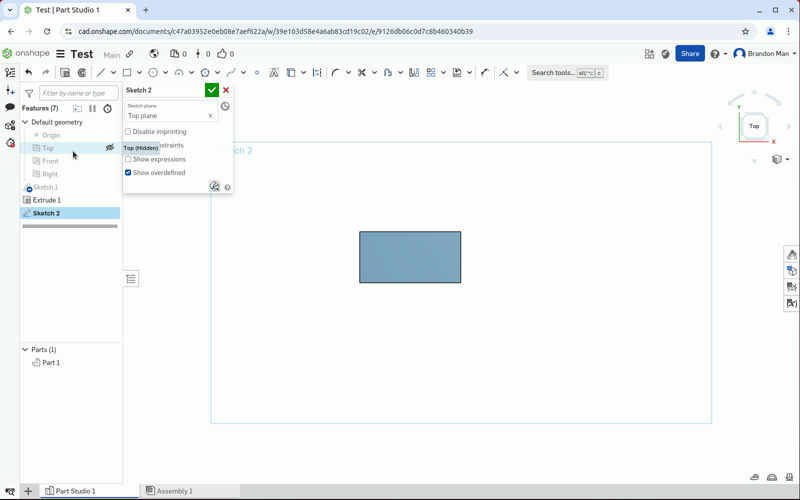
mouse_move(73, 352)
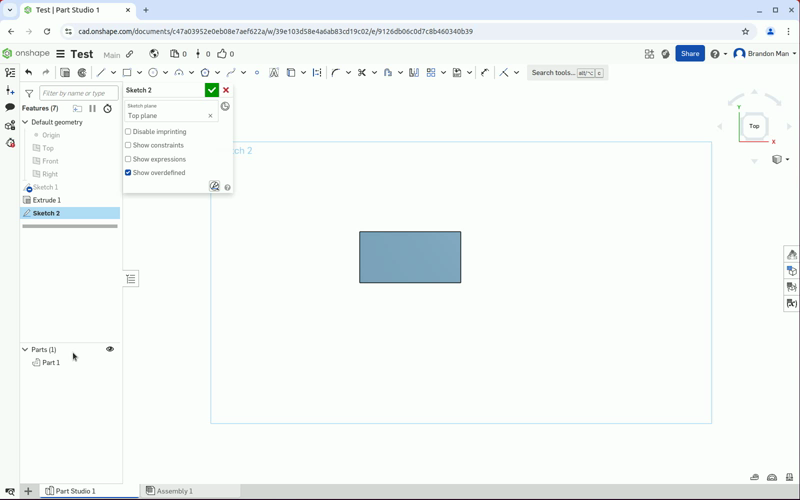
key(y)
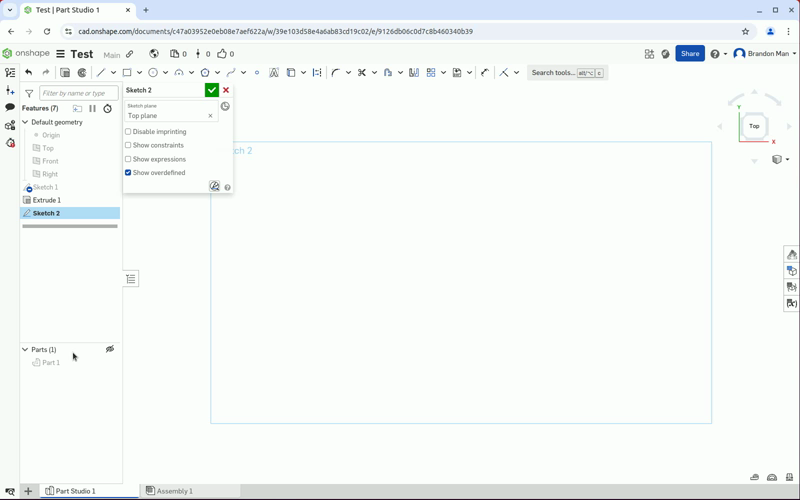
key(l)
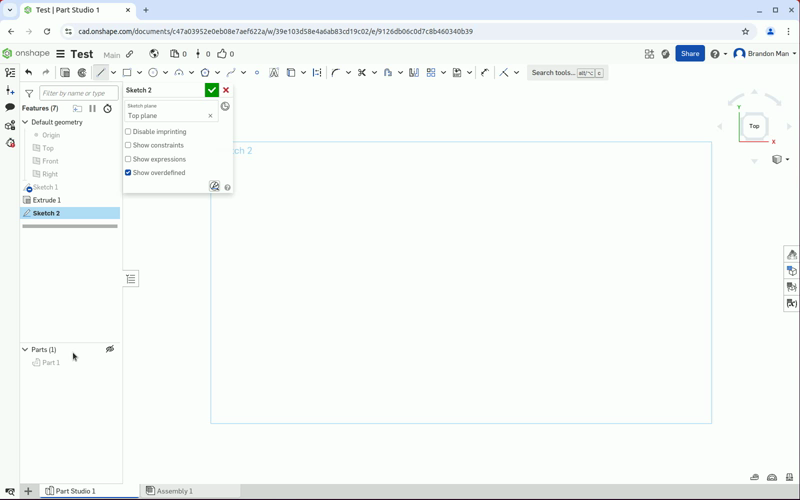
key_down(shift)
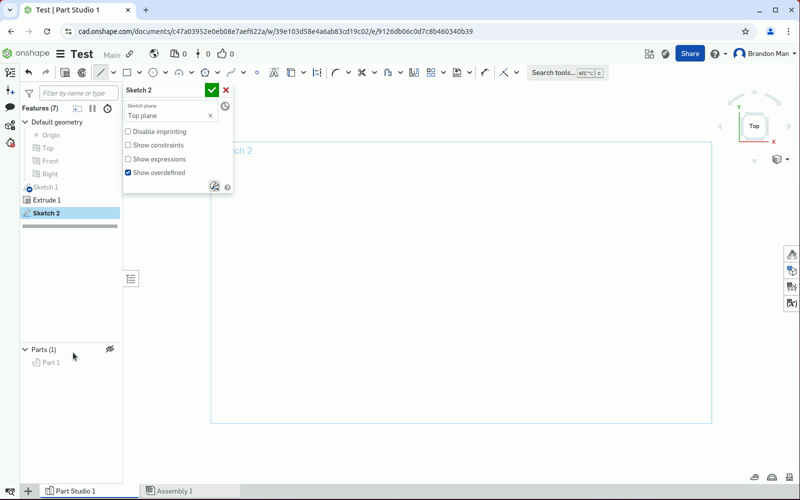
mouse_move(472, 281)
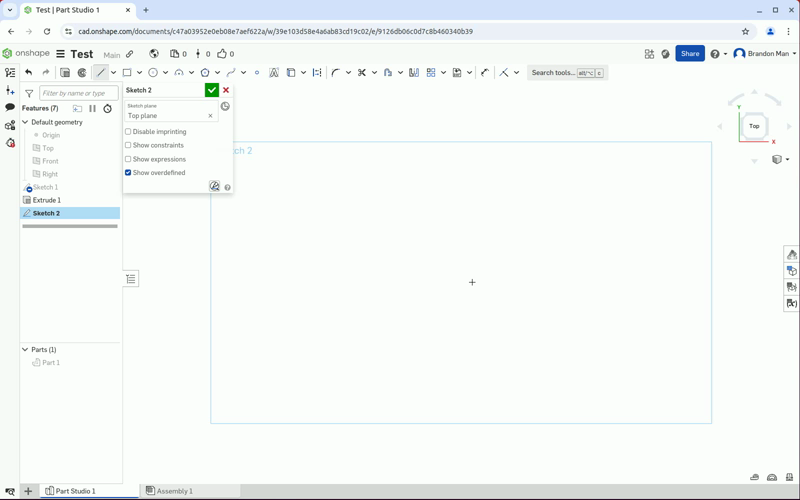
click(472, 281)
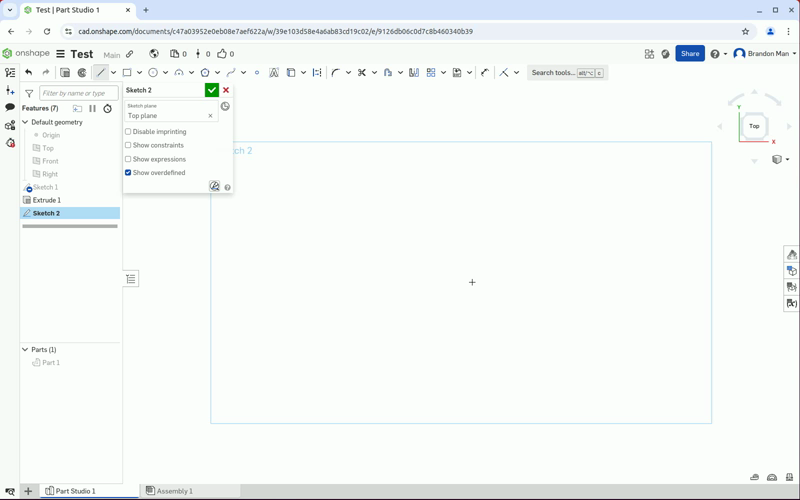
key_up(shift)
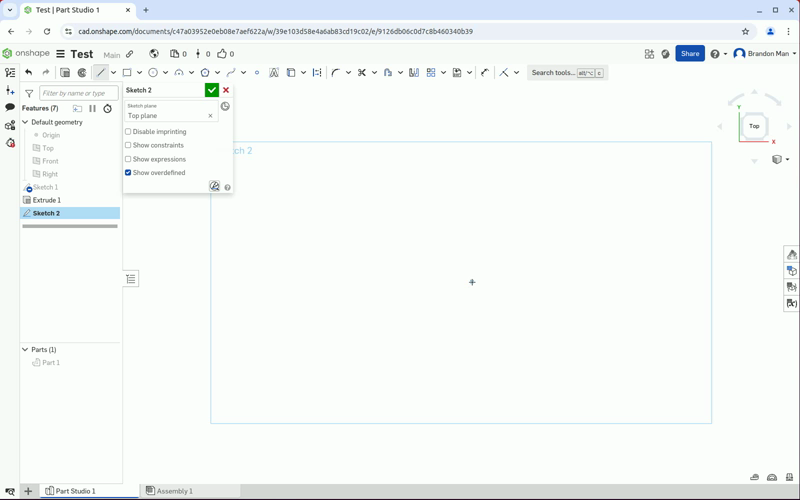
key_down(shift)
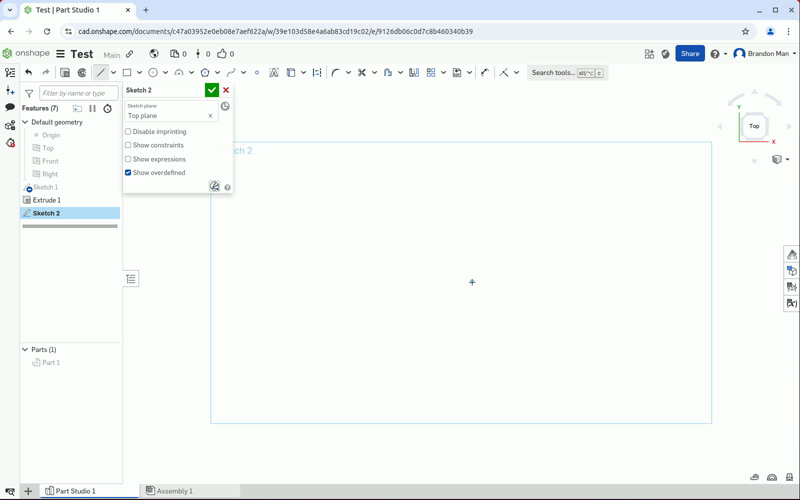
mouse_move(573, 281)
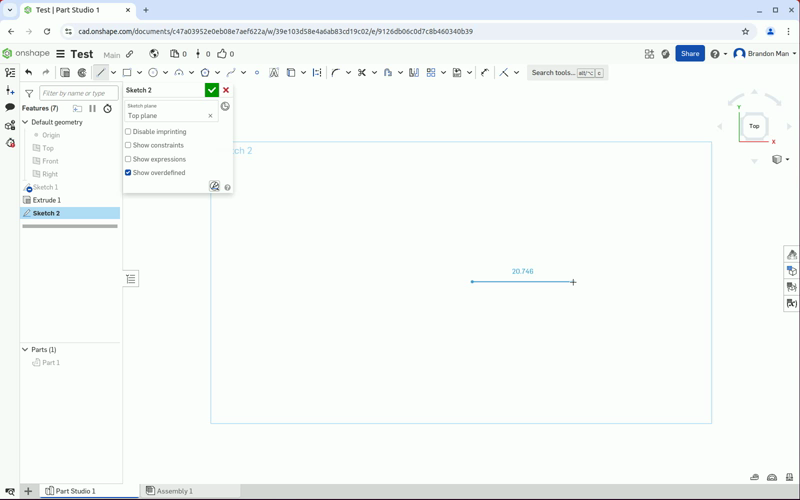
click(573, 281)
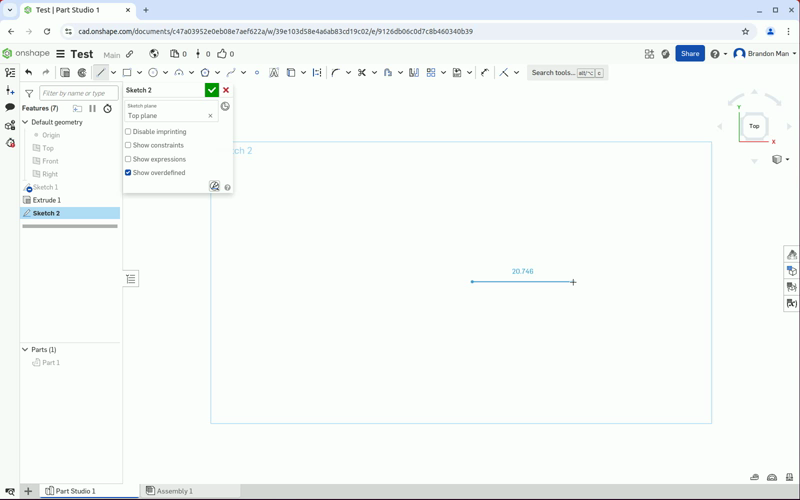
key_up(shift)
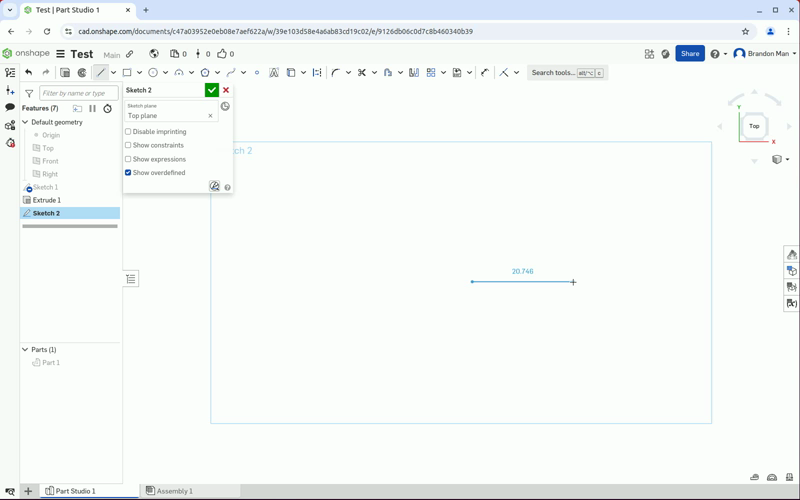
key_down(shift)
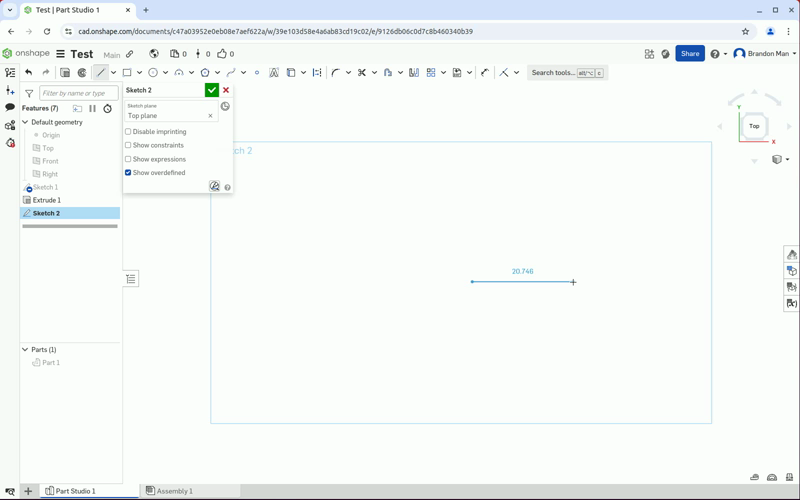
mouse_move(589, 281)
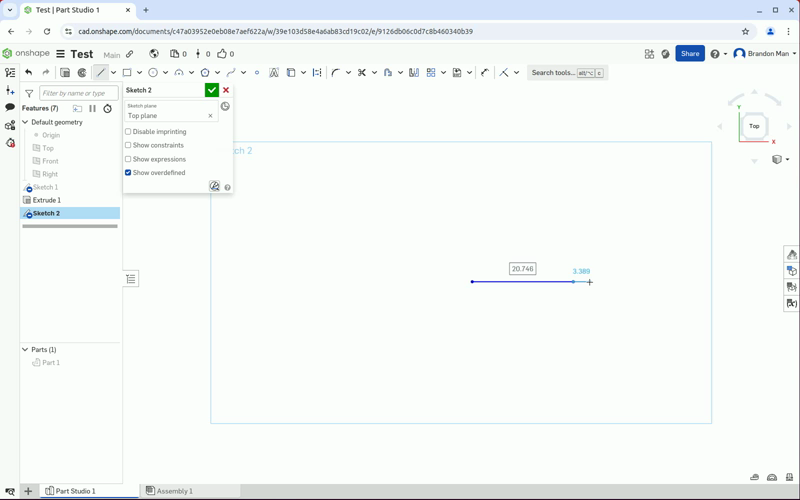
mouse_move(573, 230)
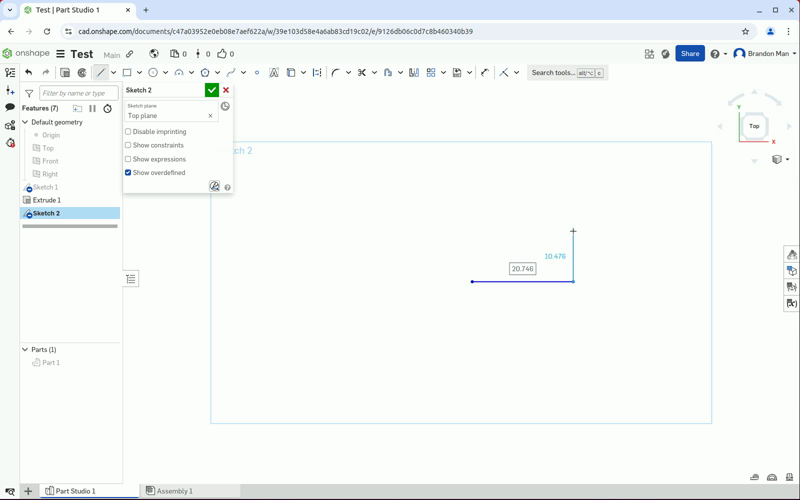
click(573, 230)
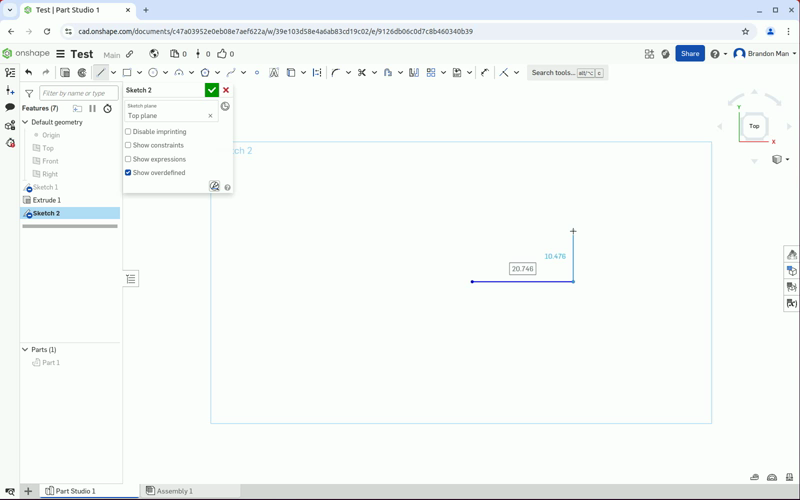
key_up(shift)
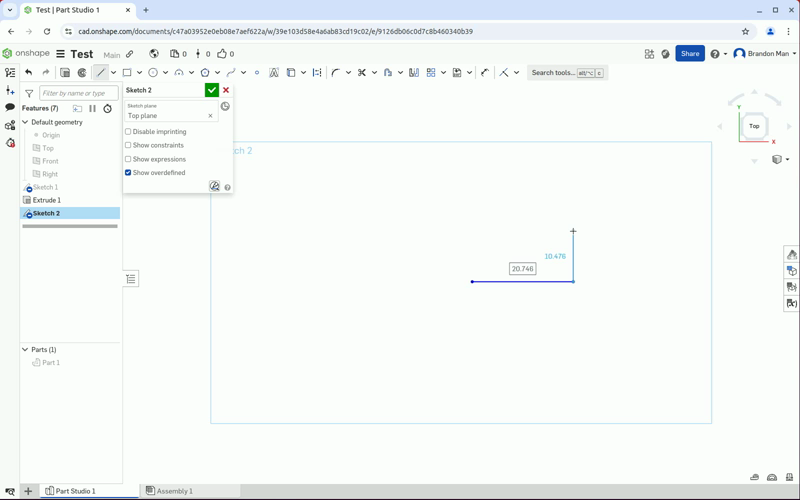
key_down(shift)
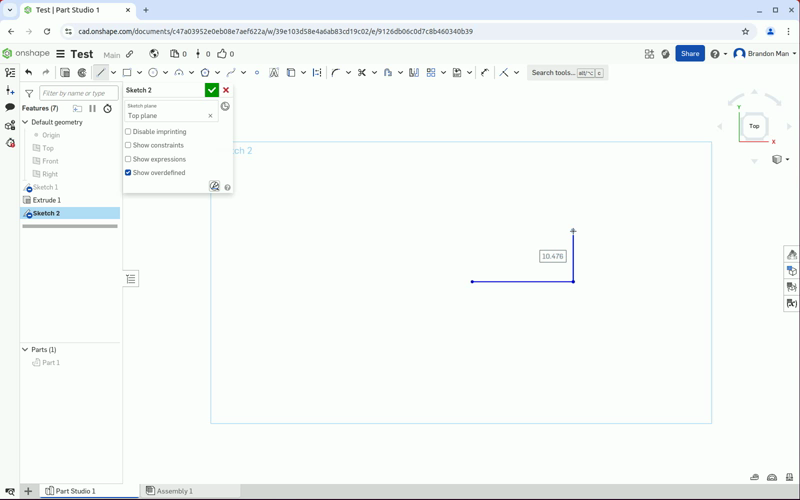
mouse_move(472, 230)
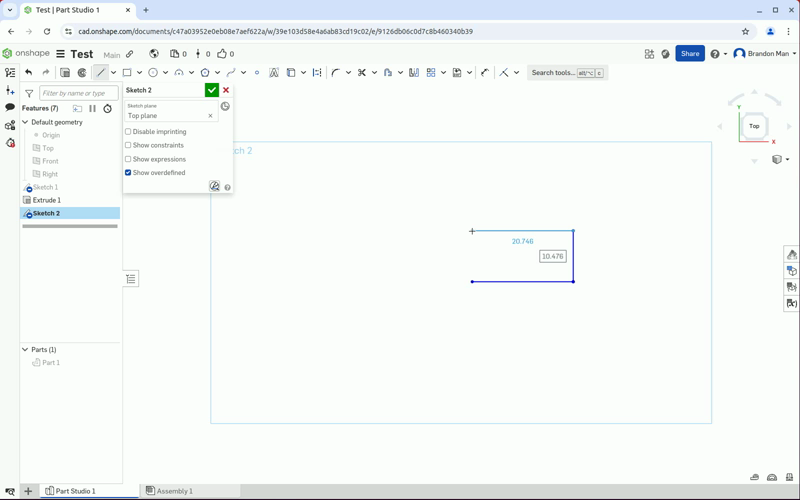
click(472, 230)
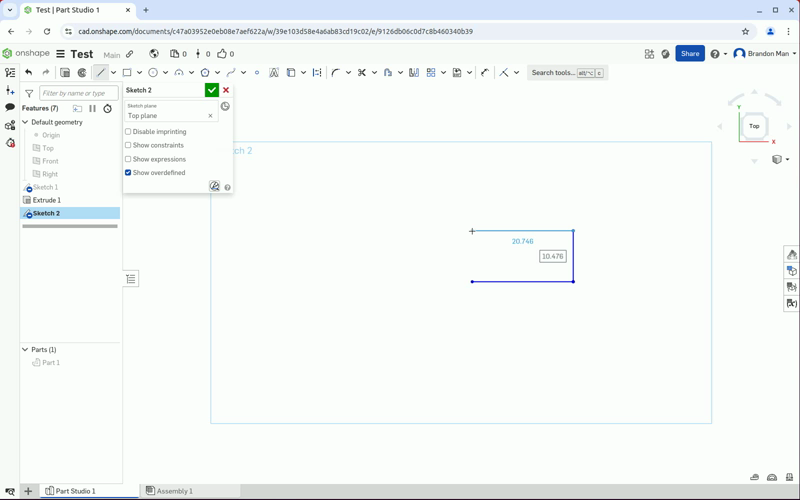
key_up(shift)
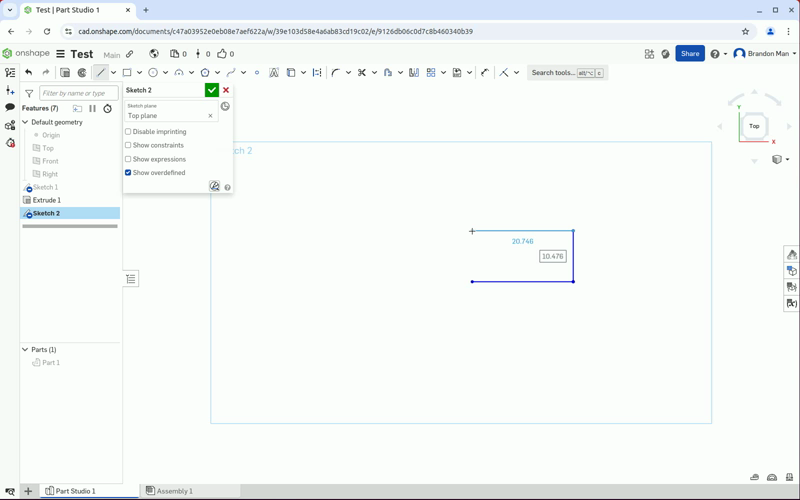
mouse_move(502, 230)
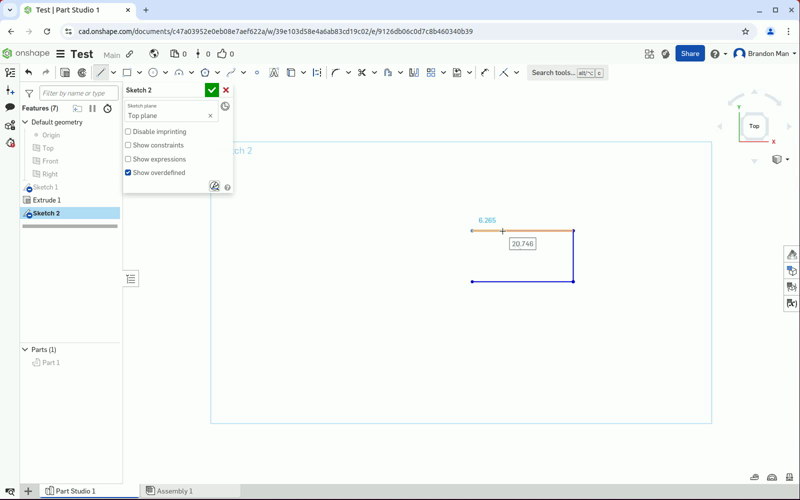
key_down(shift)
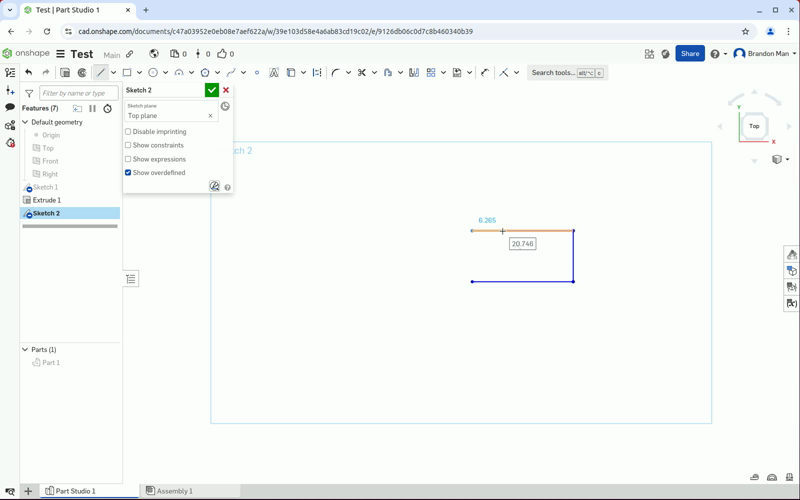
mouse_move(472, 281)
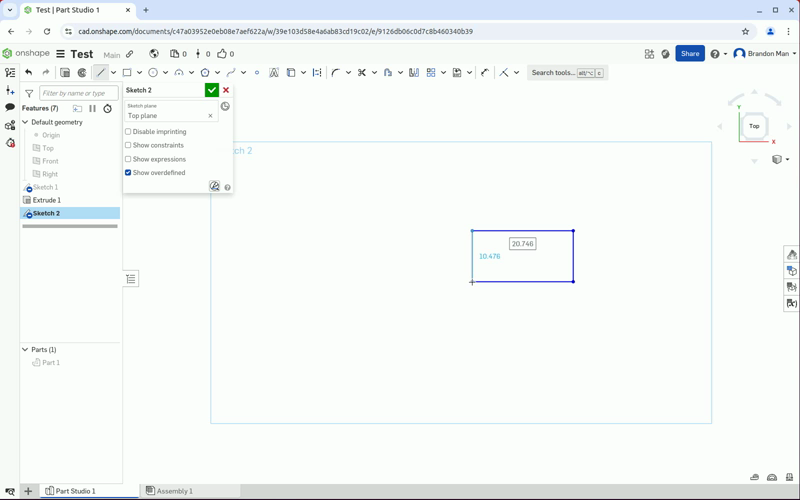
key_up(shift)
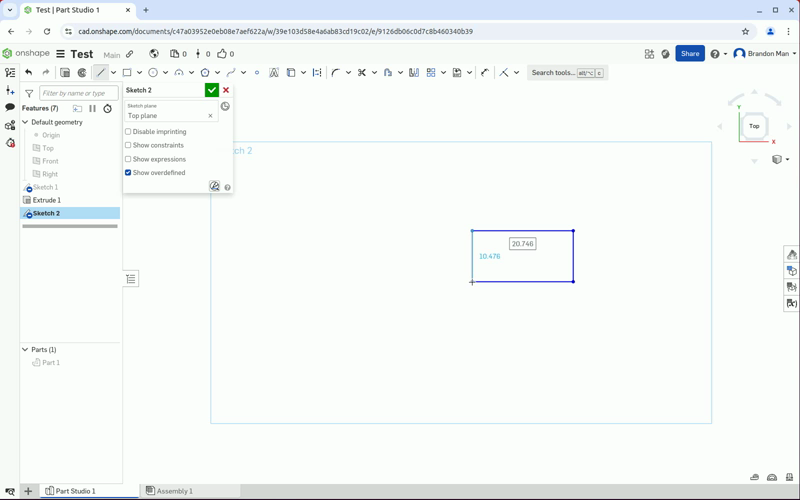
click(472, 281)
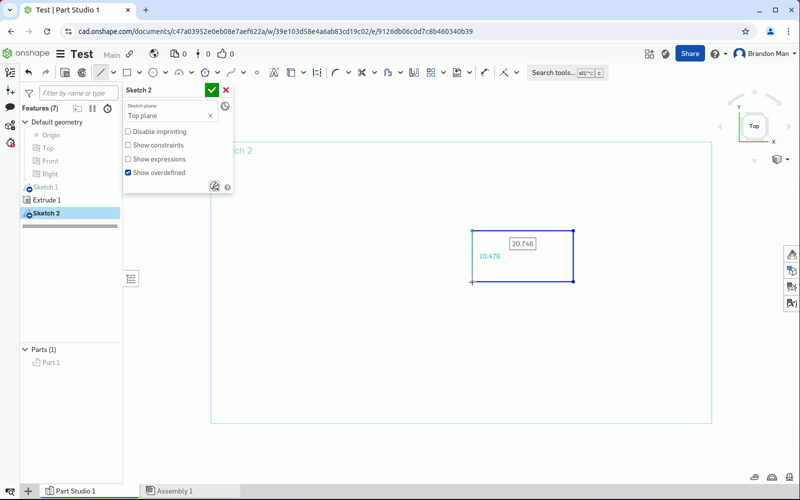
key(esc)
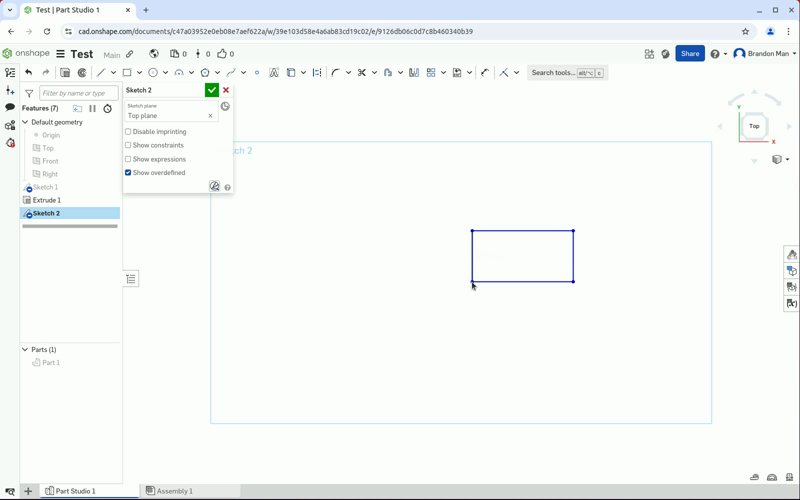
mouse_move(541, 258)
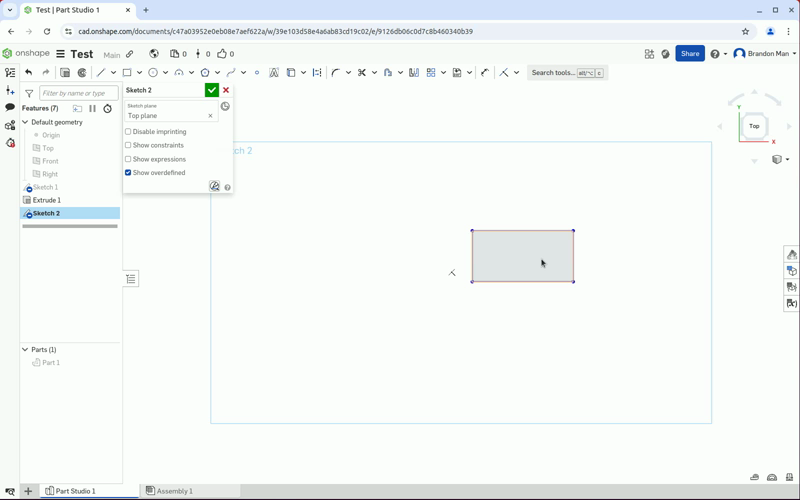
click(541, 258)
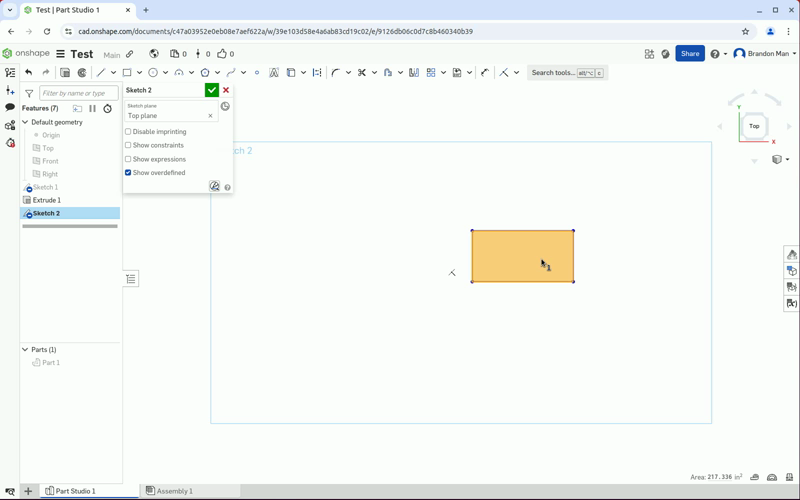
mouse_move(73, 352)
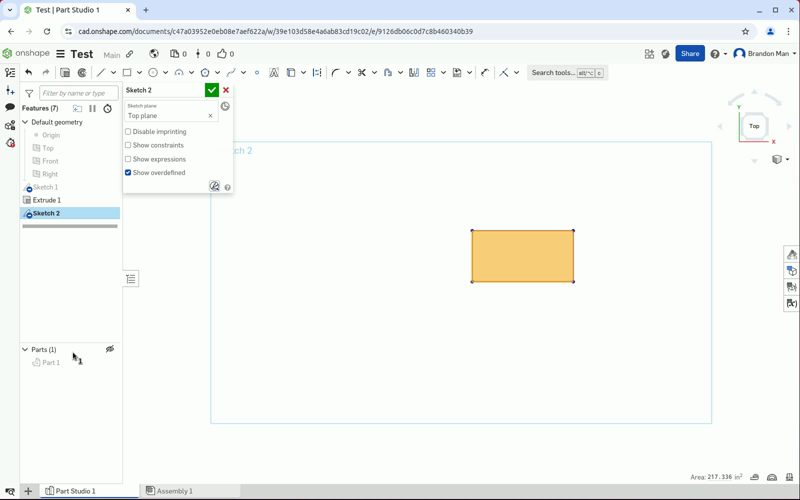
key(shift+y)
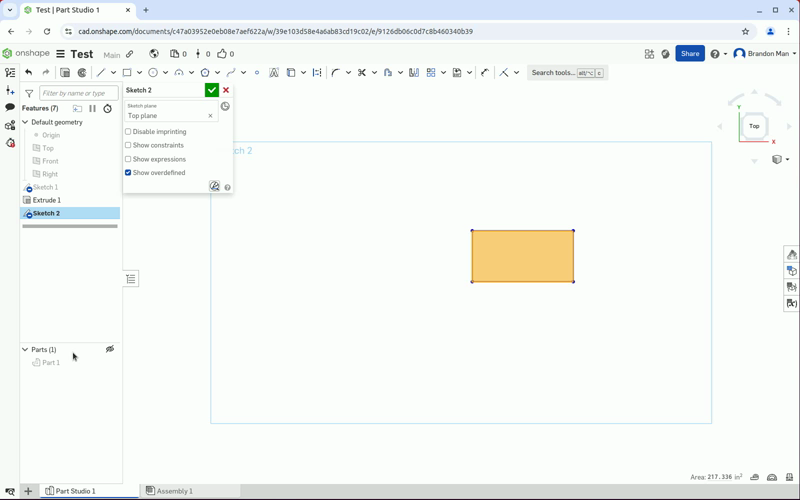
key(shift+e)
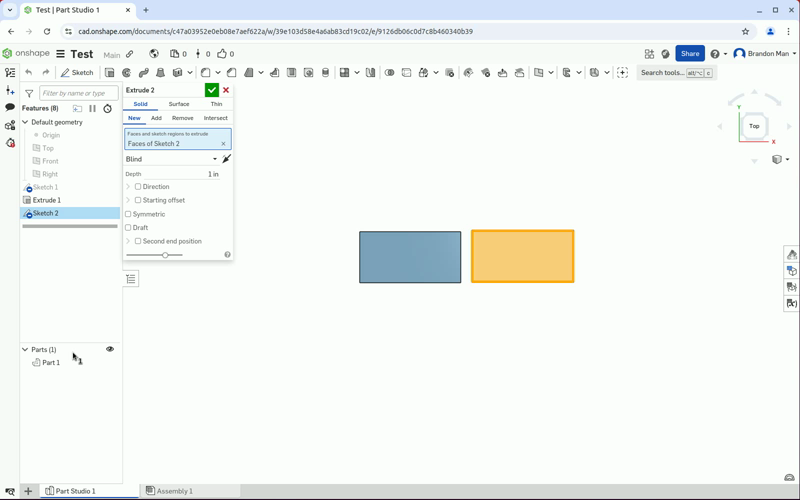
mouse_move(143, 106)
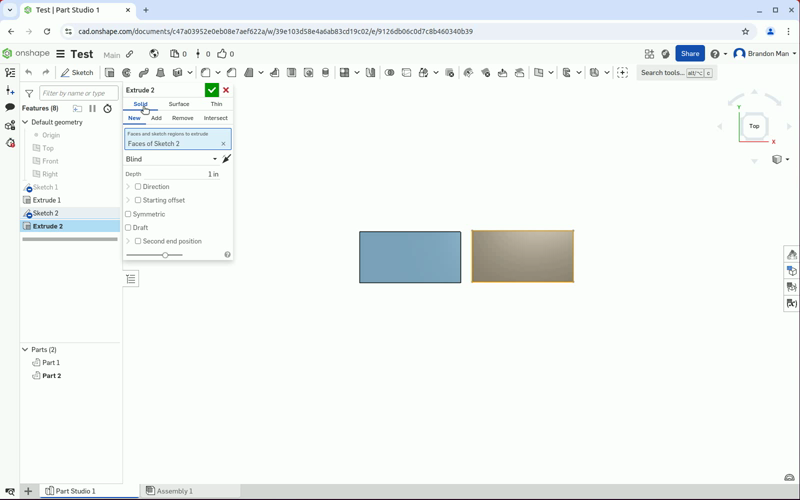
click(143, 106)
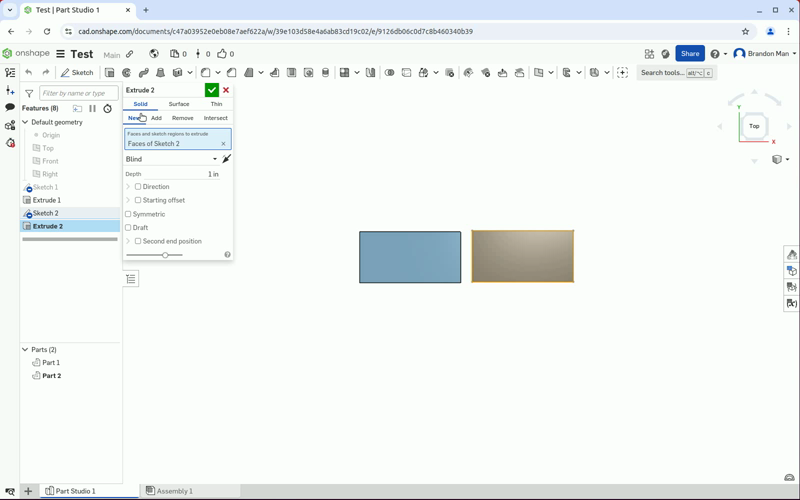
mouse_move(137, 120)
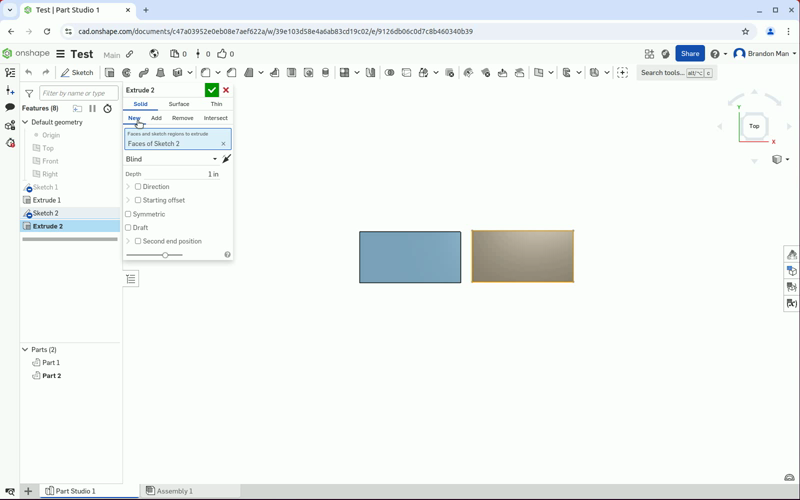
click(137, 120)
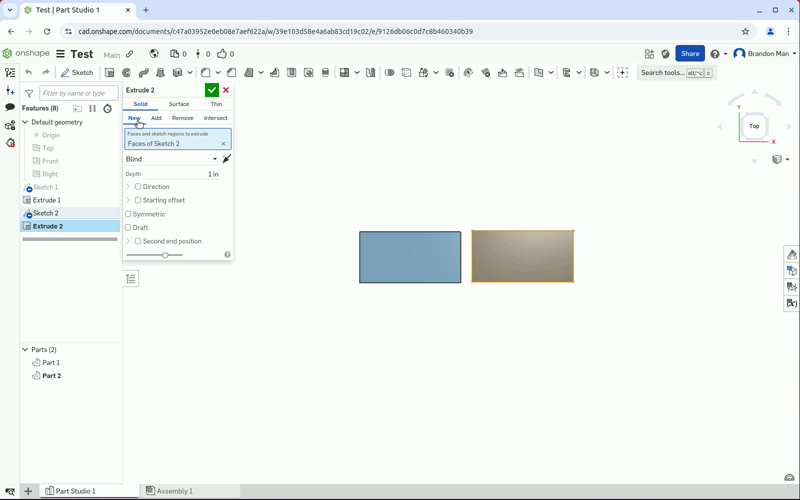
key(tab, 4)
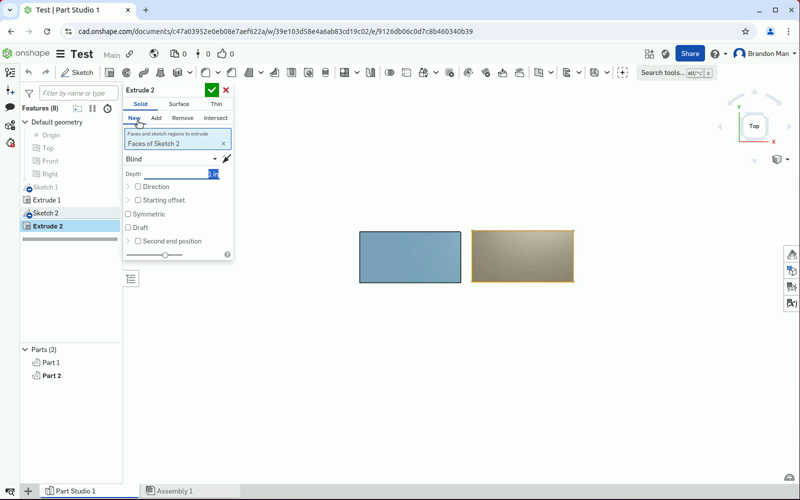
text(0.722)
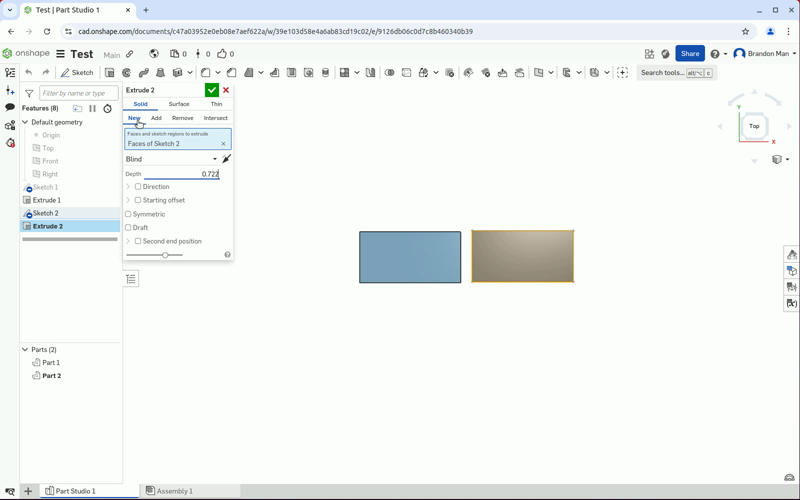
key(enter)
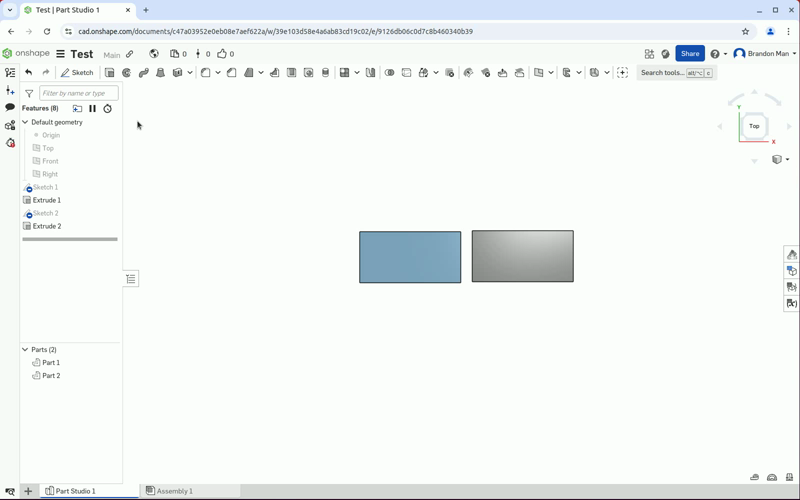
key(shift+h)
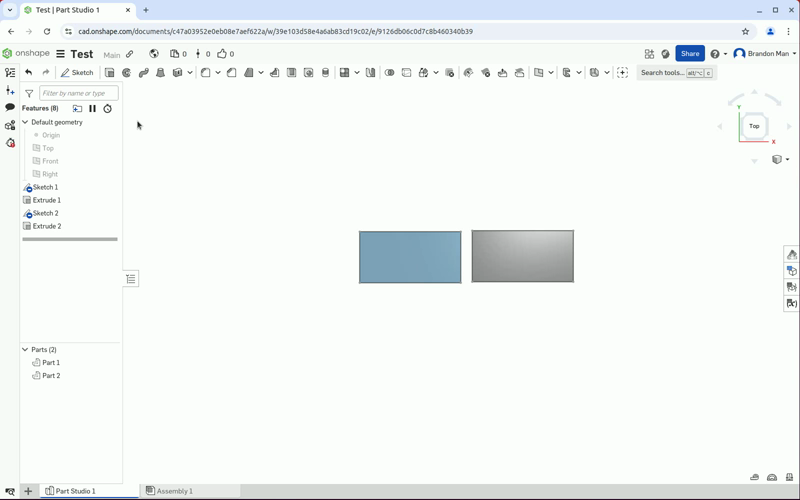
key(shift+h)
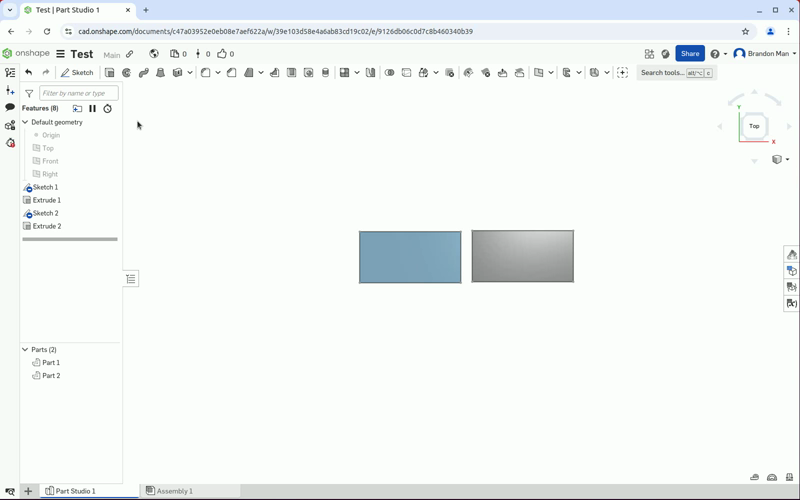
key(shift+7)
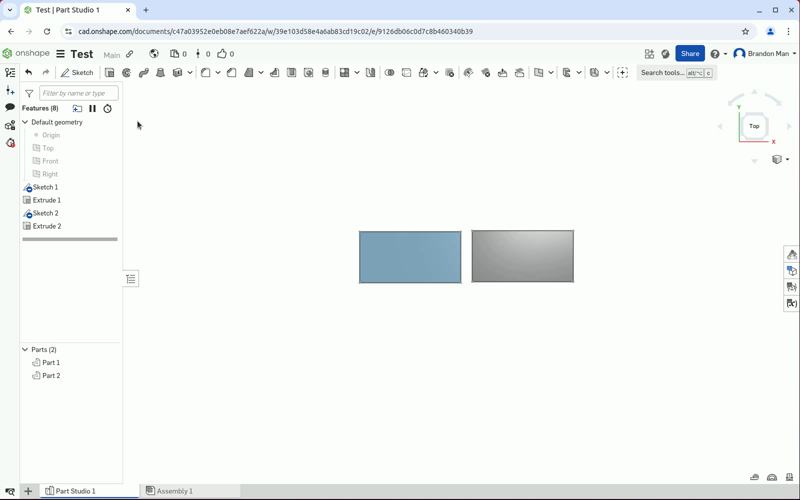
key(up, 3)
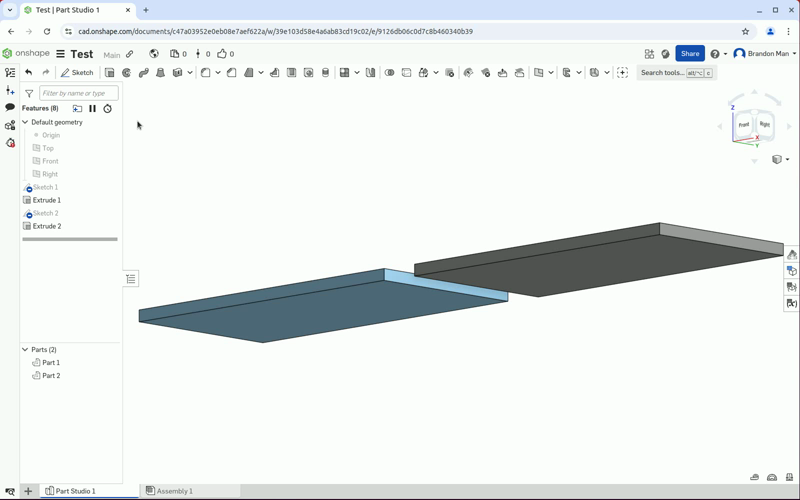
key(left, 3)
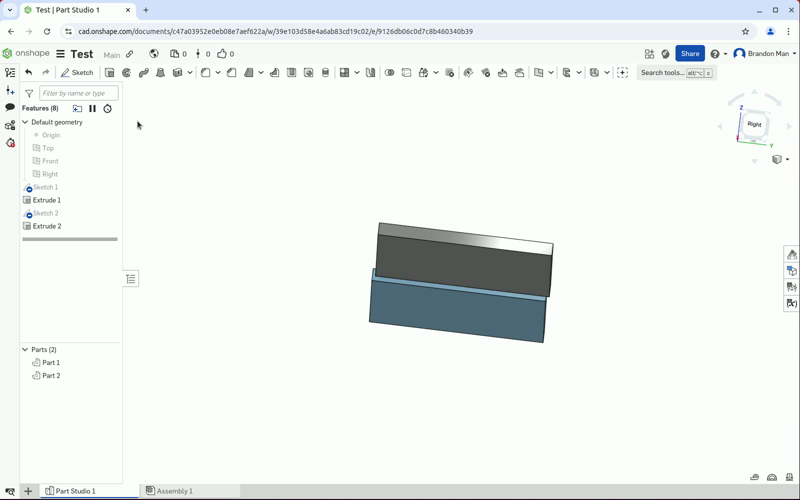
key(right, 3)
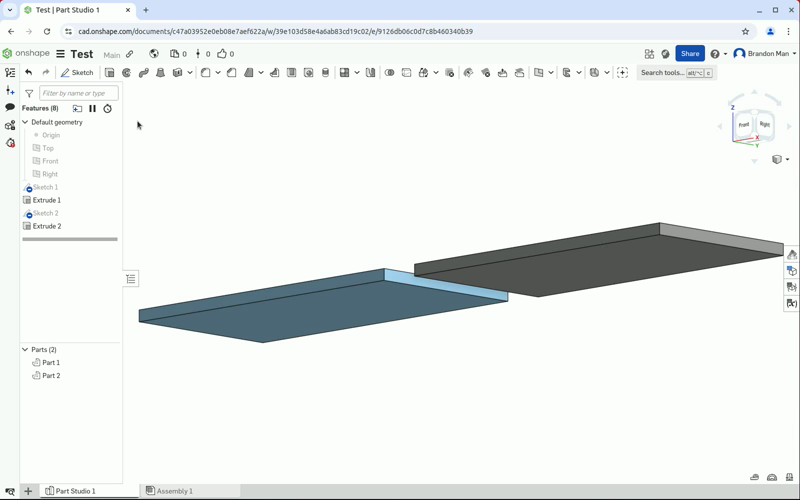
key(down, 3)
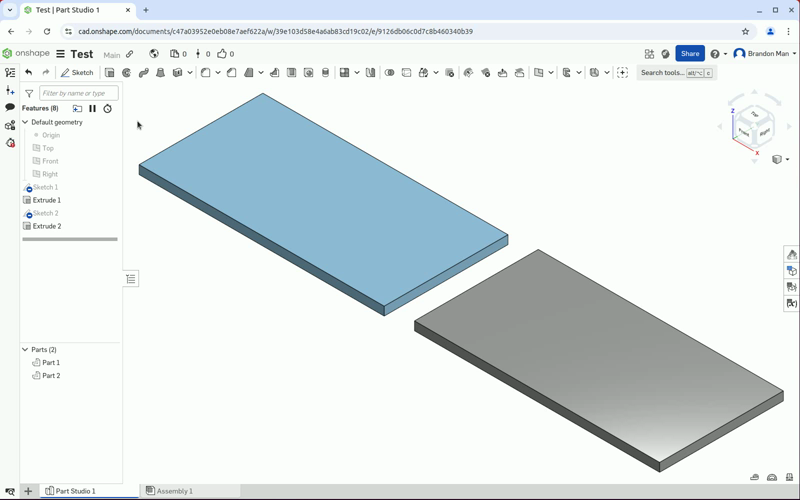
mouse_move(73, 189)
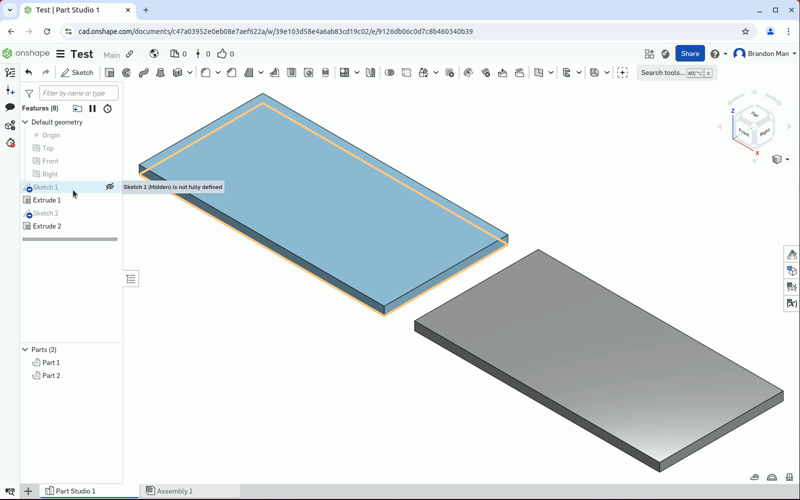
click(73, 189)